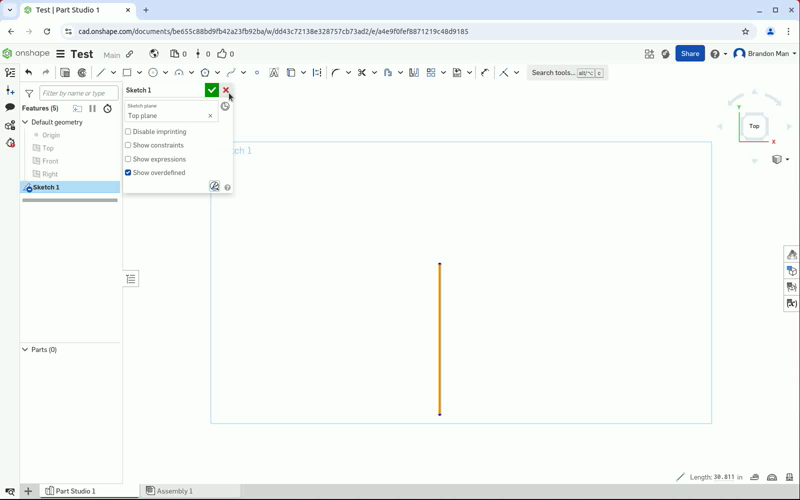
key(shift+h)
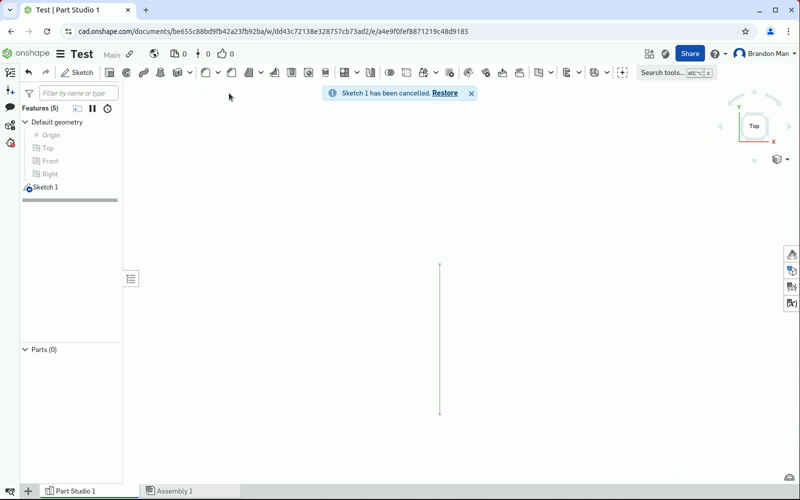
key(shift+s)
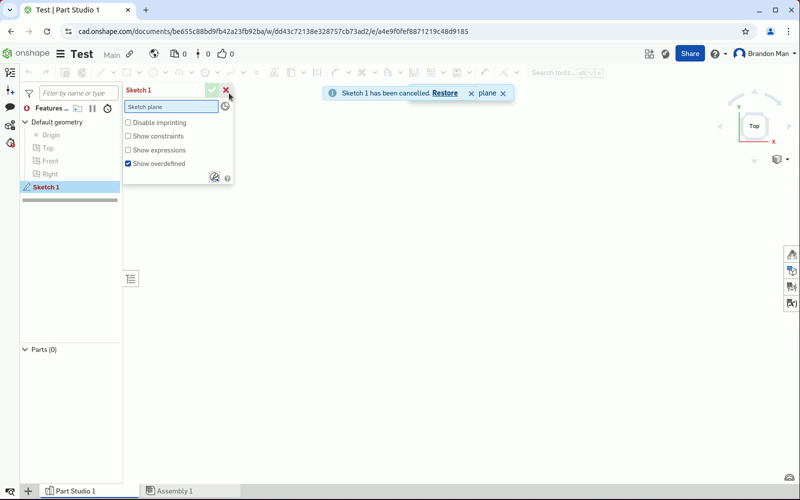
mouse_move(73, 150)
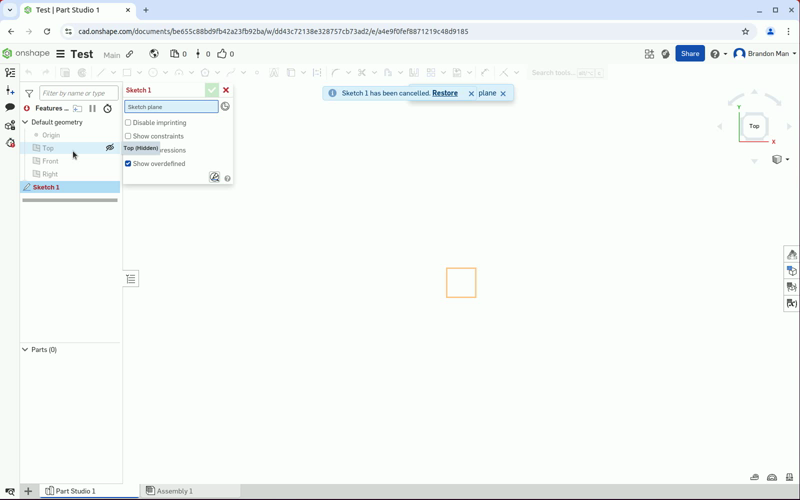
click(73, 150)
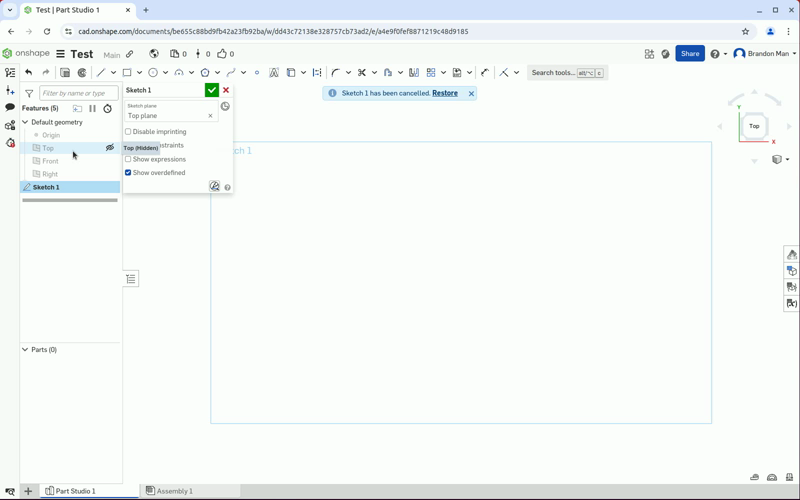
mouse_move(73, 352)
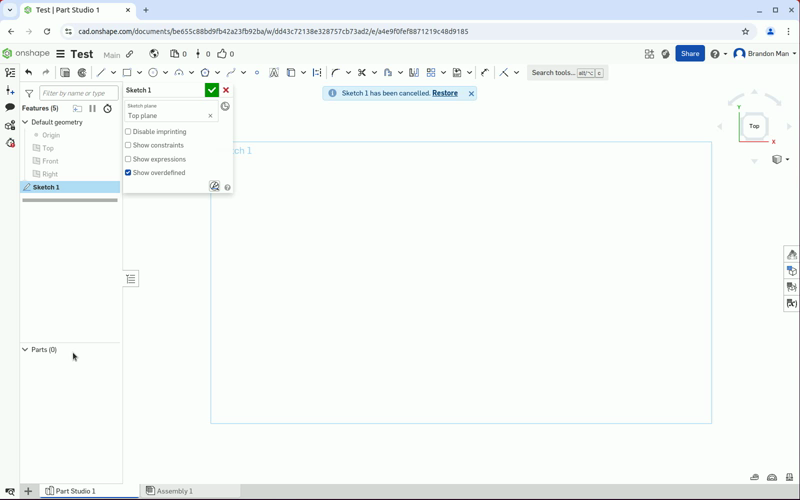
key(y)
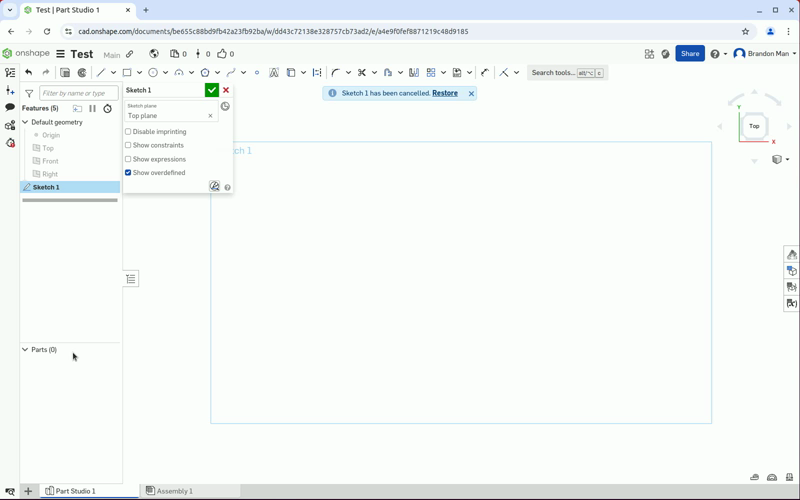
key(l)
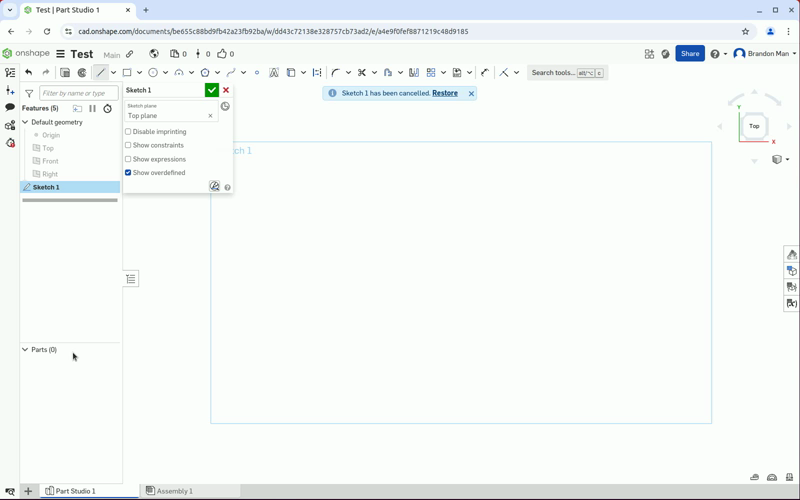
key_down(shift)
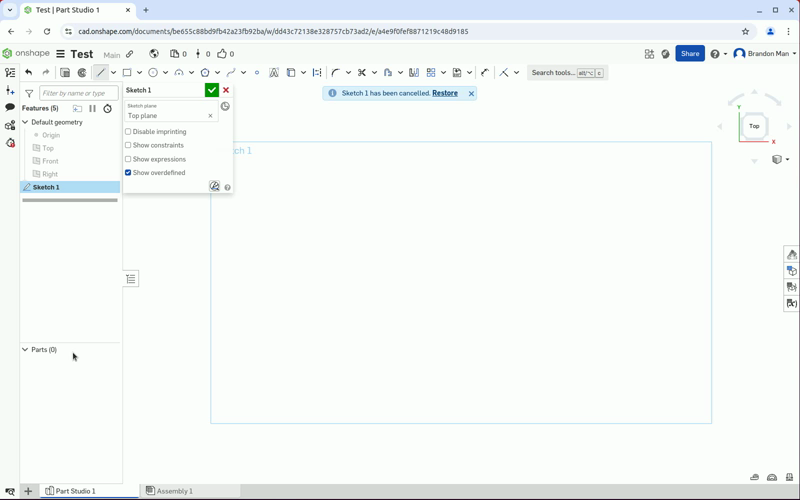
mouse_move(348, 395)
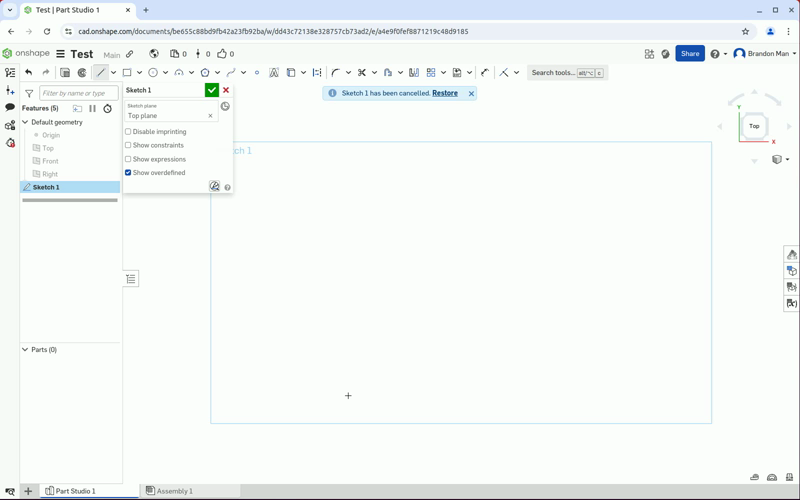
click(348, 395)
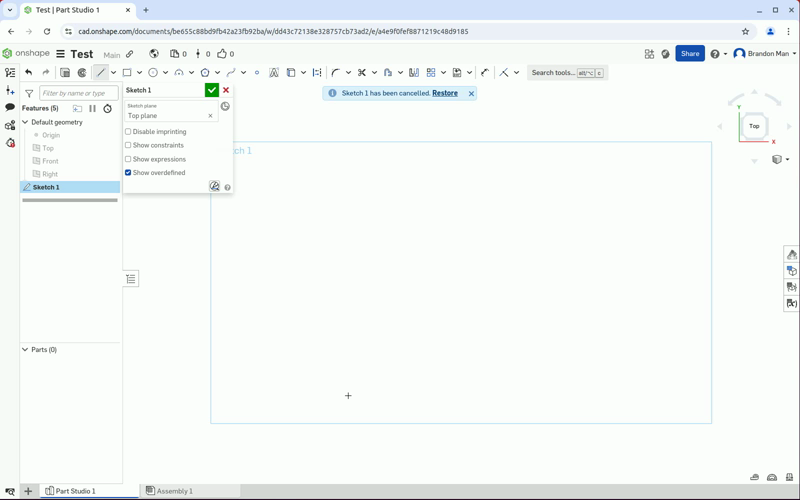
key_up(shift)
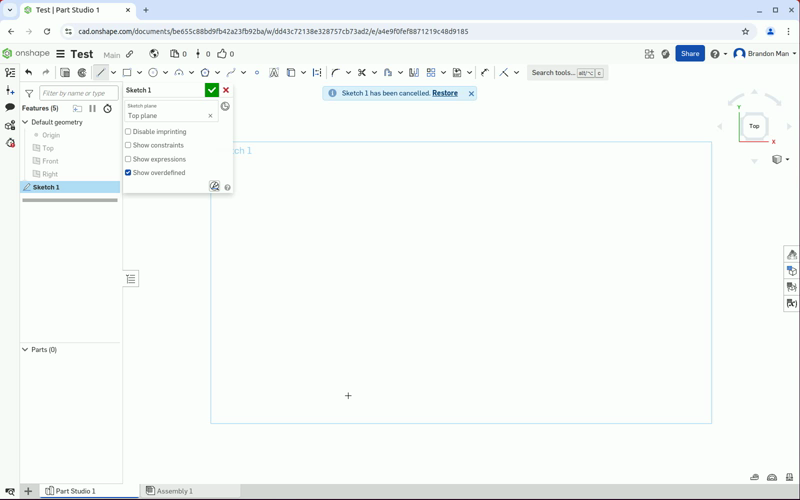
key_down(shift)
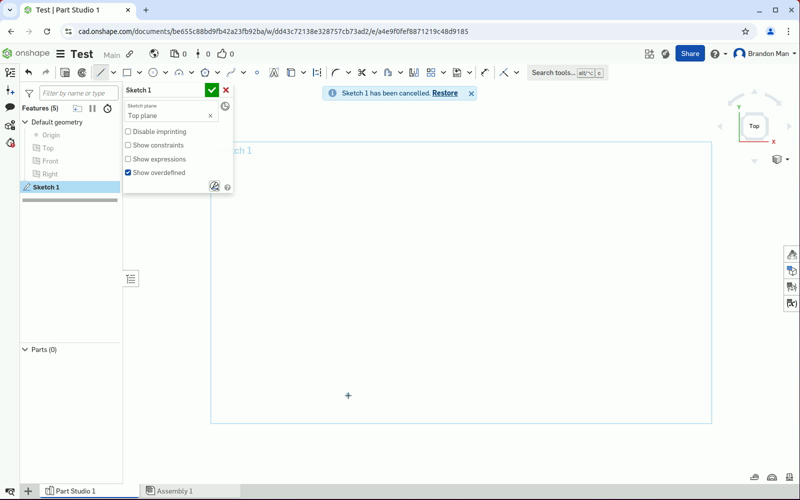
mouse_move(567, 395)
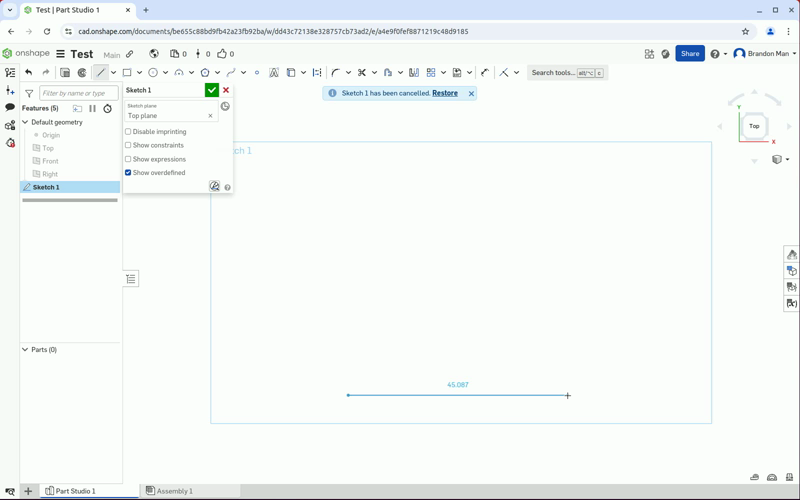
click(567, 395)
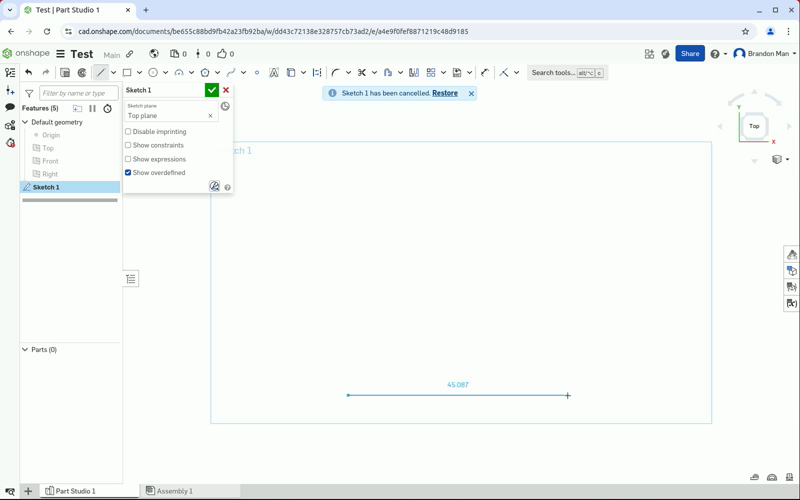
key_up(shift)
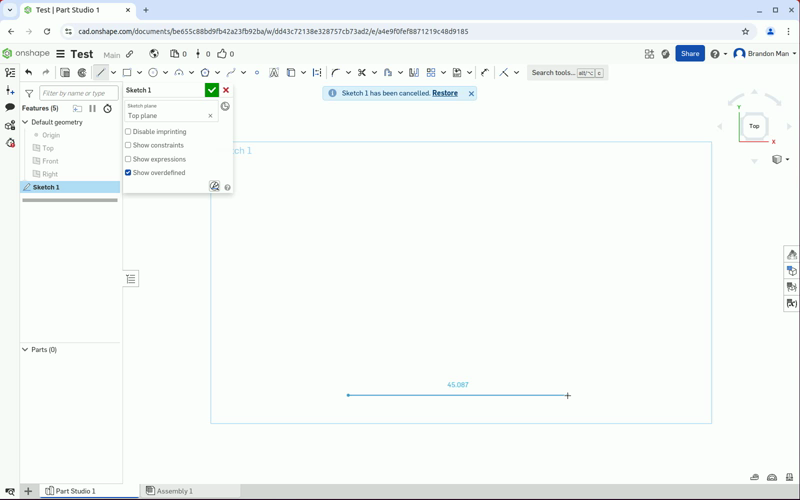
key_down(shift)
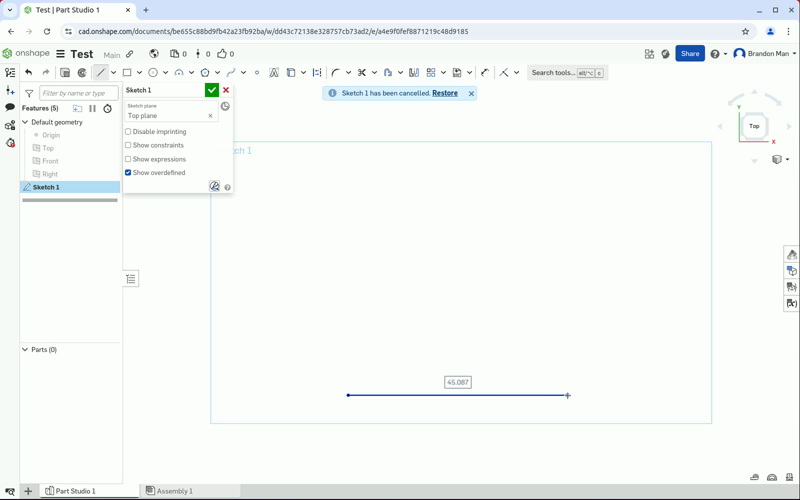
mouse_move(567, 178)
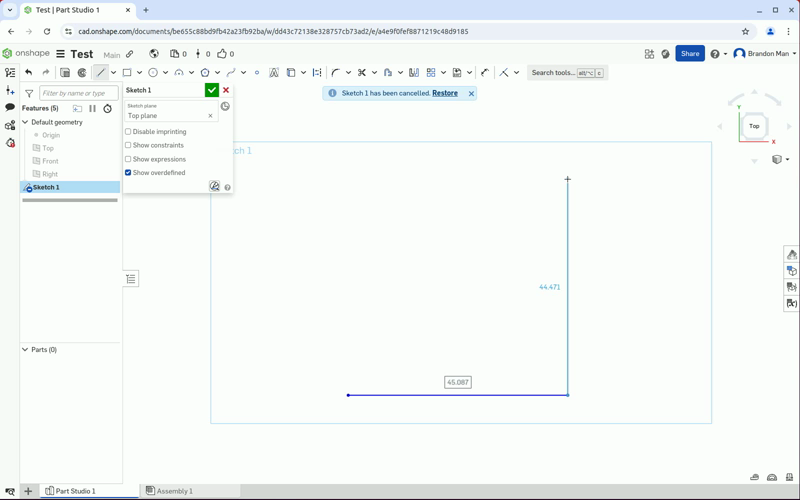
click(567, 178)
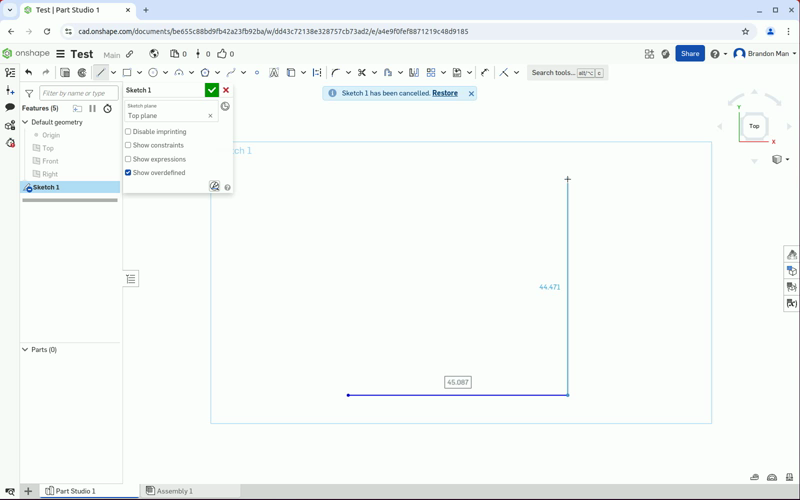
key_up(shift)
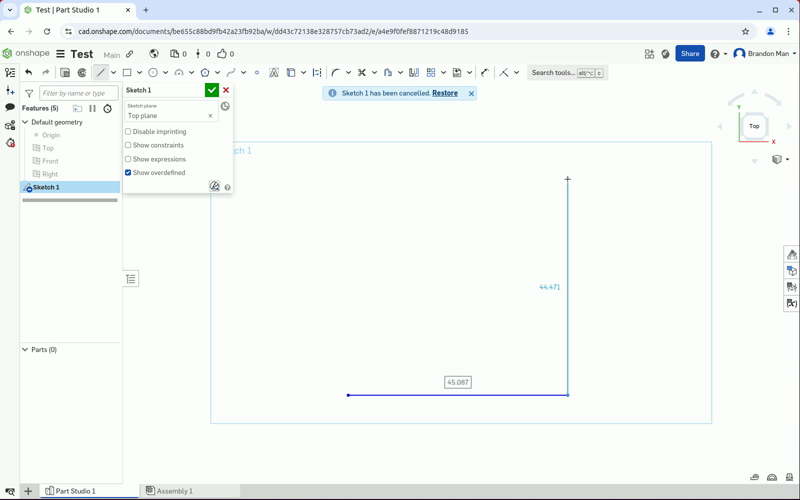
key_down(shift)
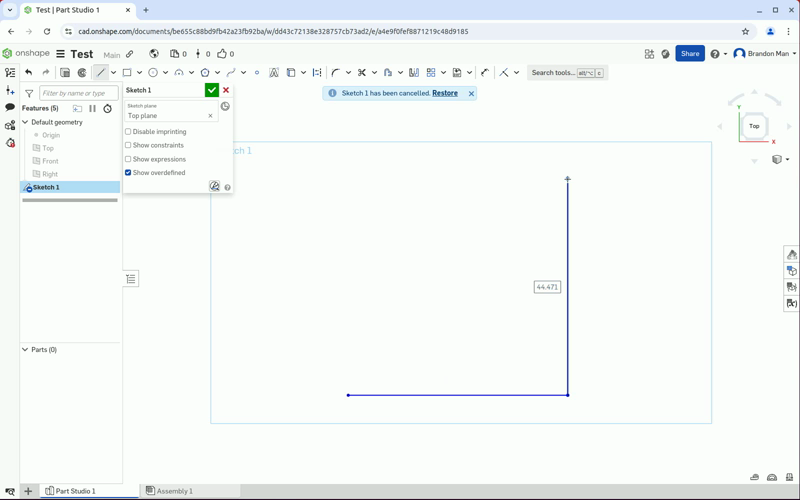
mouse_move(348, 178)
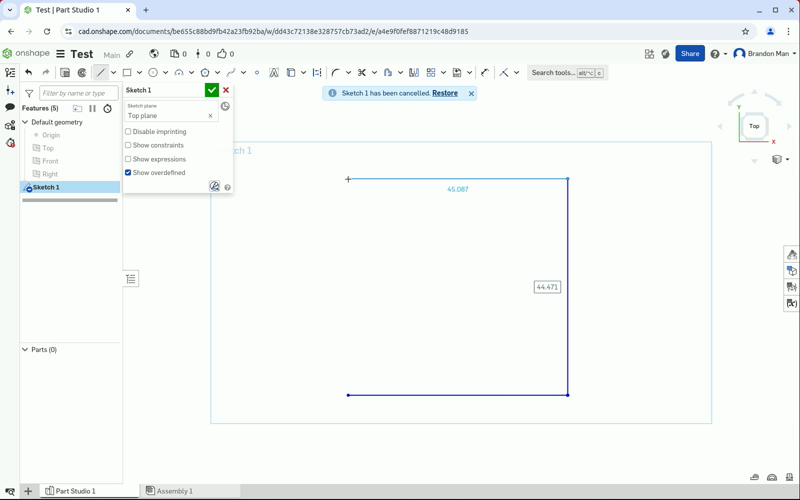
click(348, 178)
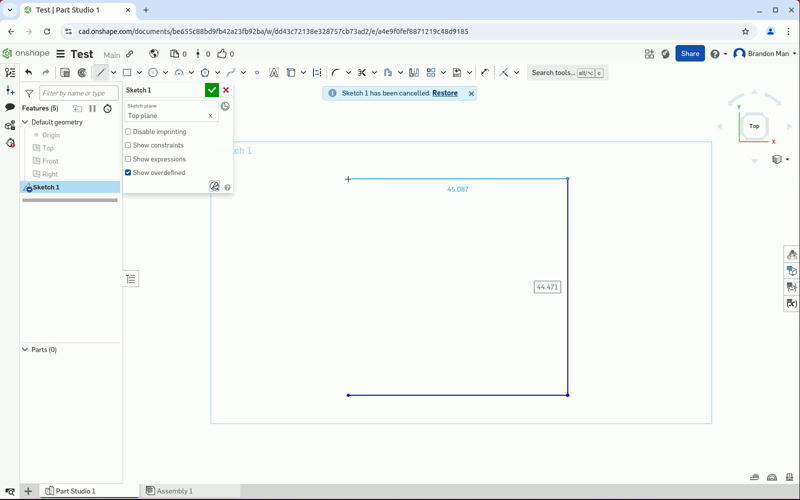
key_up(shift)
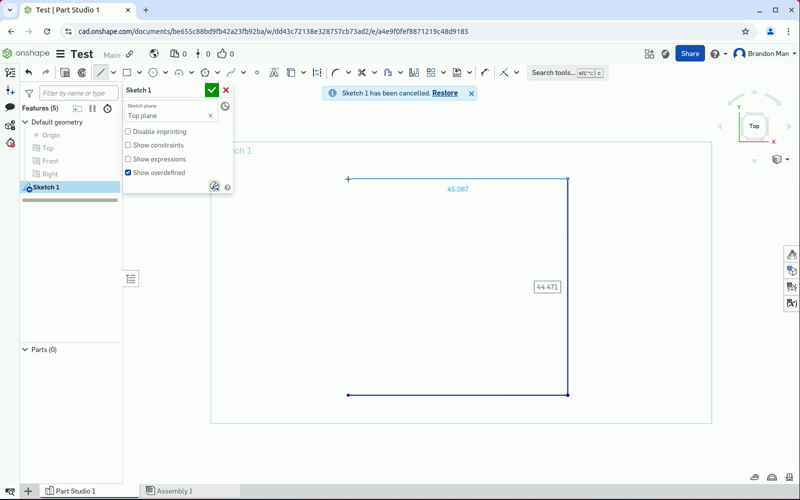
key_down(shift)
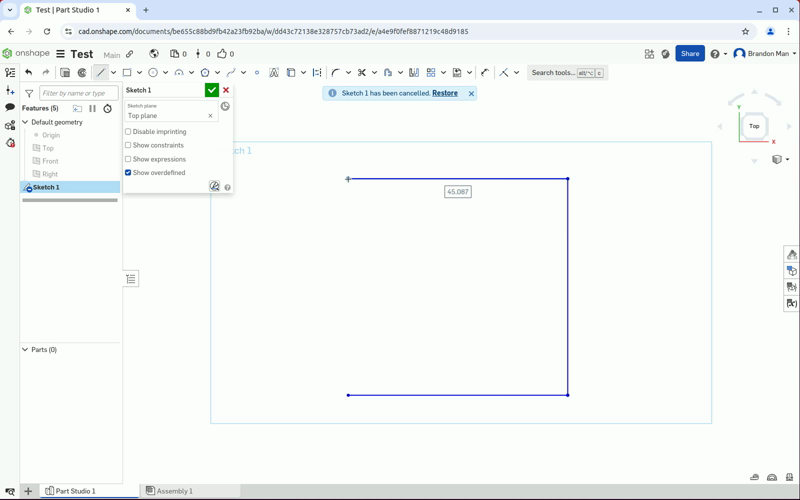
mouse_move(348, 395)
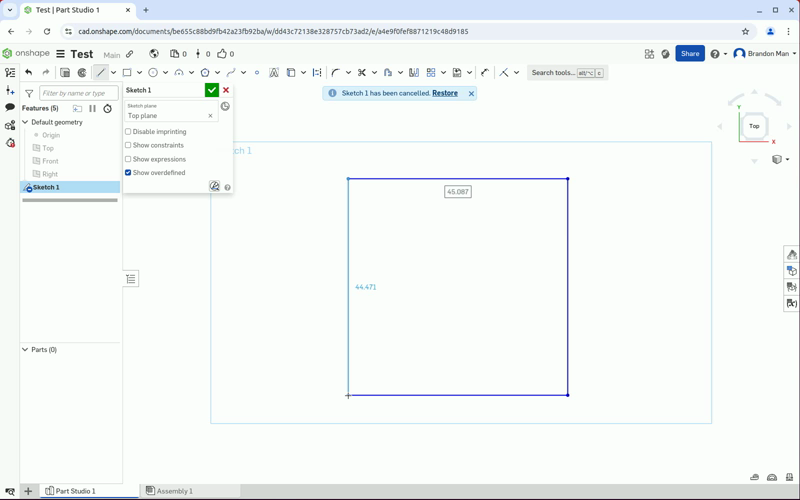
key_up(shift)
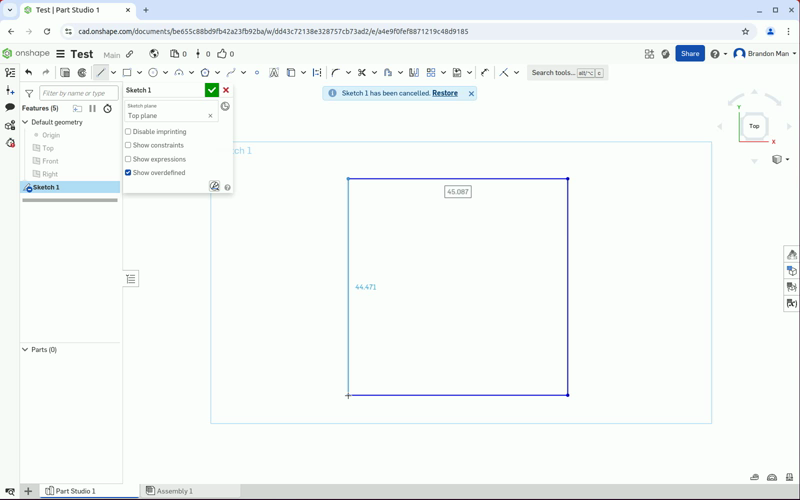
click(348, 395)
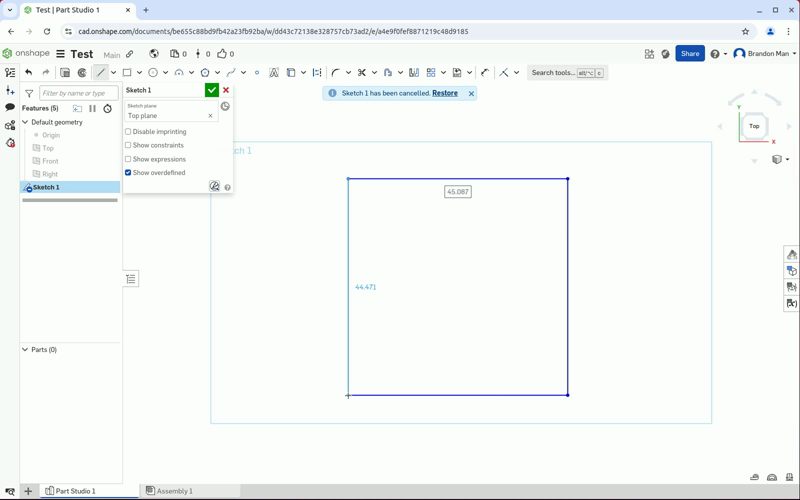
key(esc)
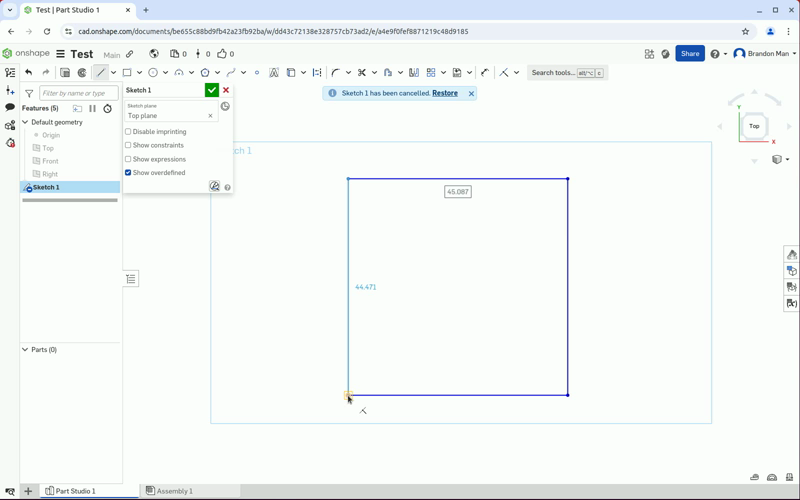
key(l)
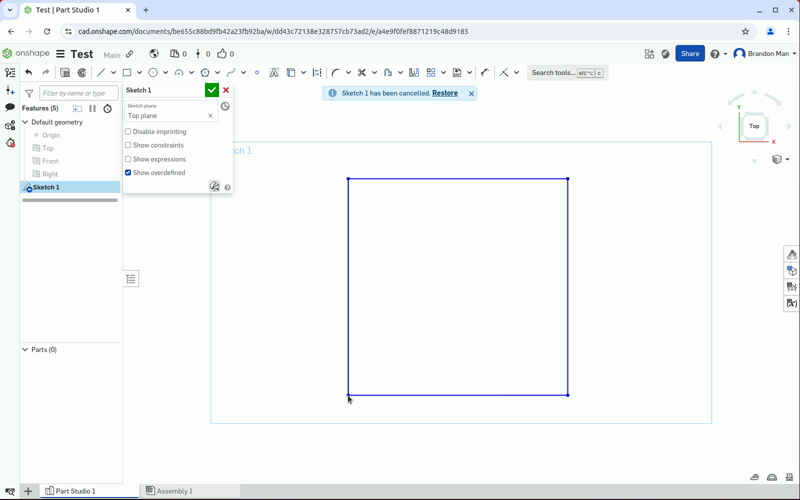
key_down(shift)
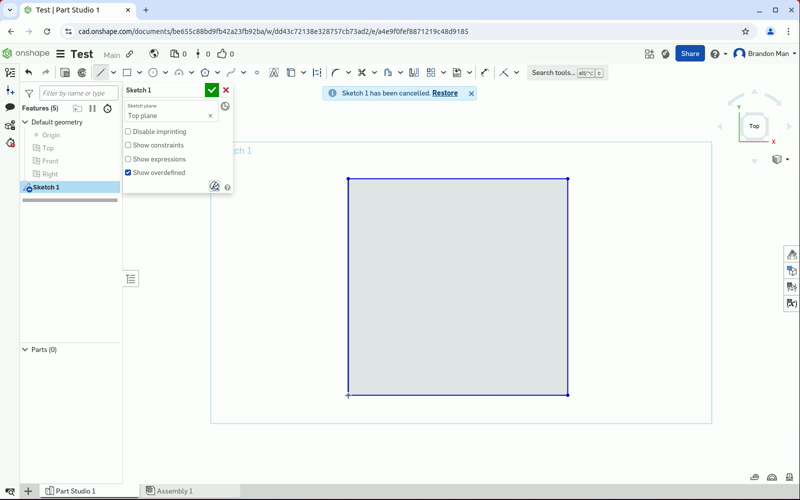
mouse_move(357, 381)
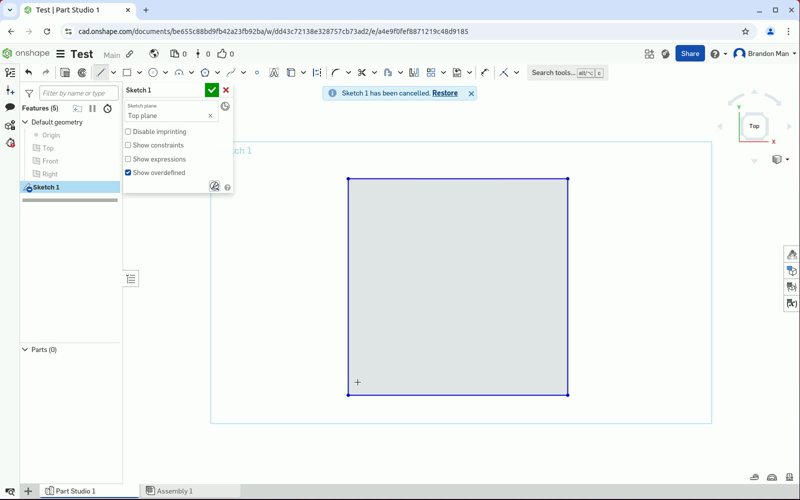
click(357, 381)
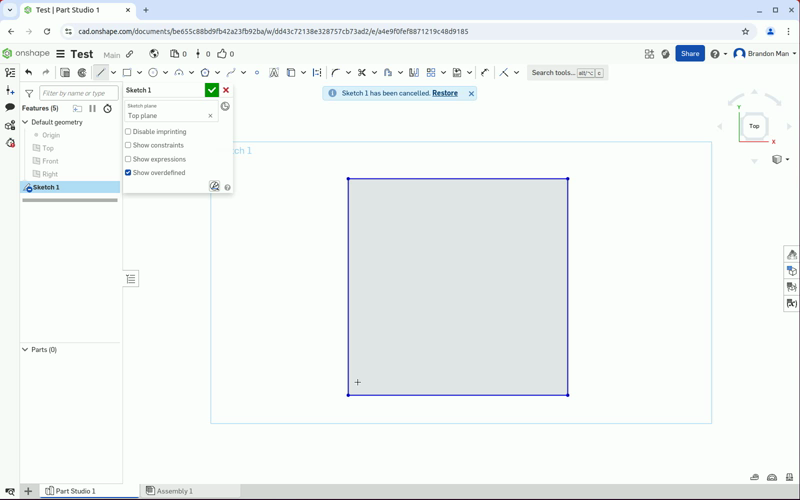
key_up(shift)
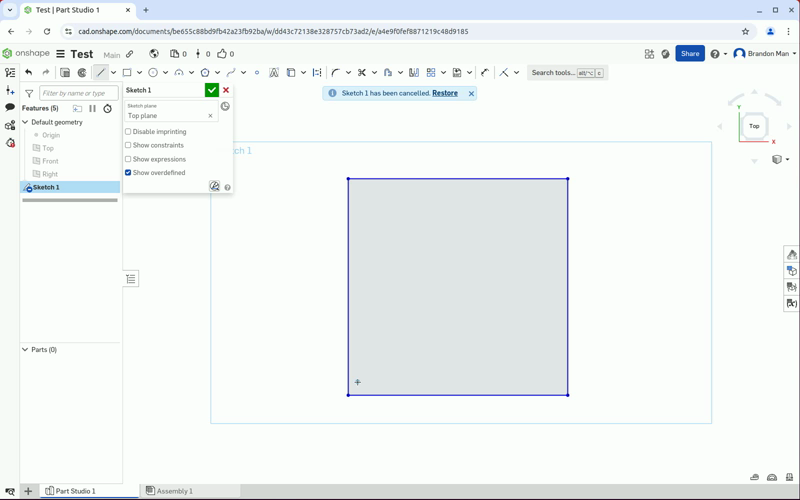
key_down(shift)
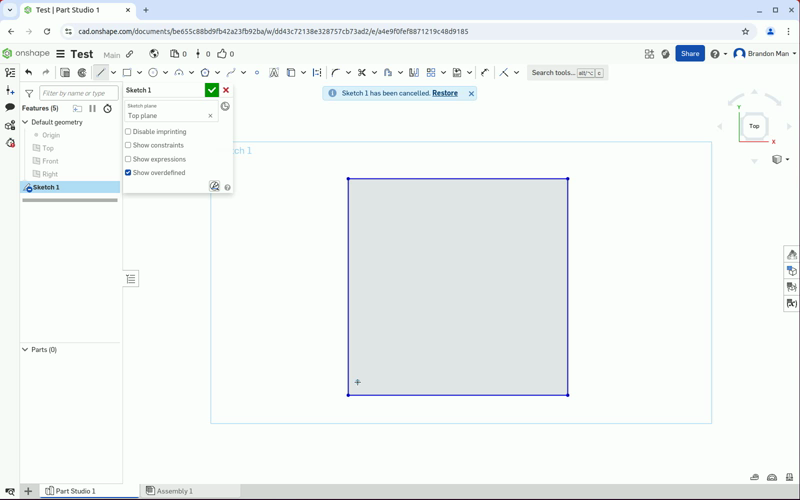
mouse_move(555, 381)
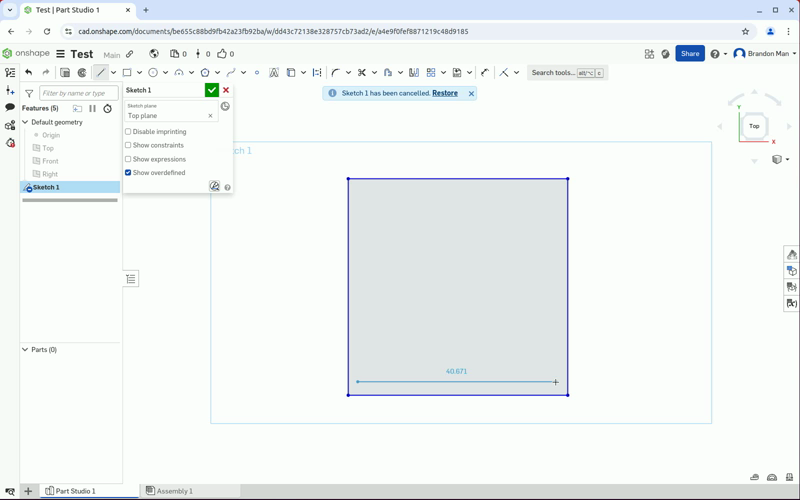
click(555, 381)
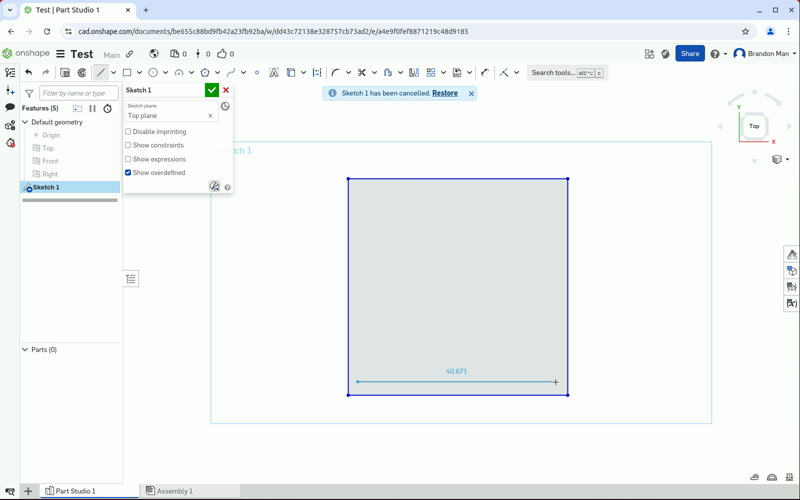
key_up(shift)
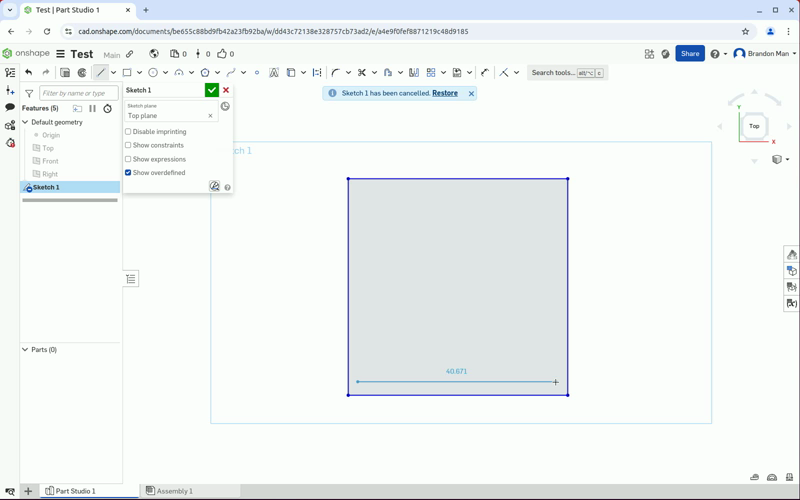
key_down(shift)
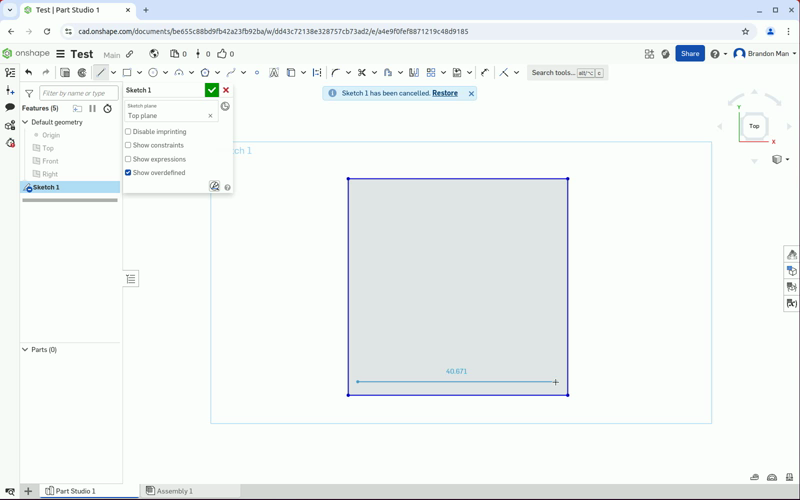
mouse_move(555, 190)
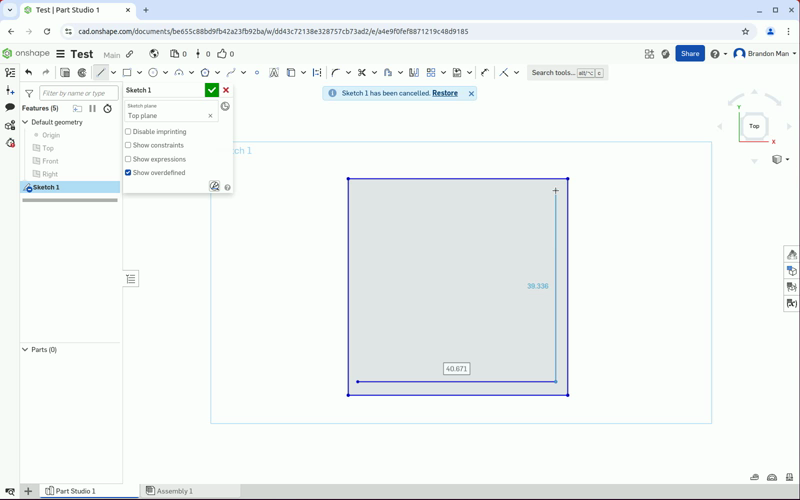
click(555, 190)
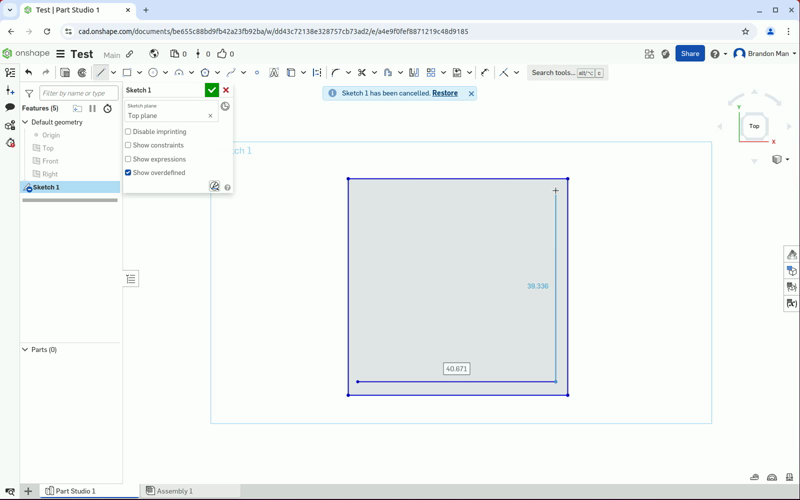
key_up(shift)
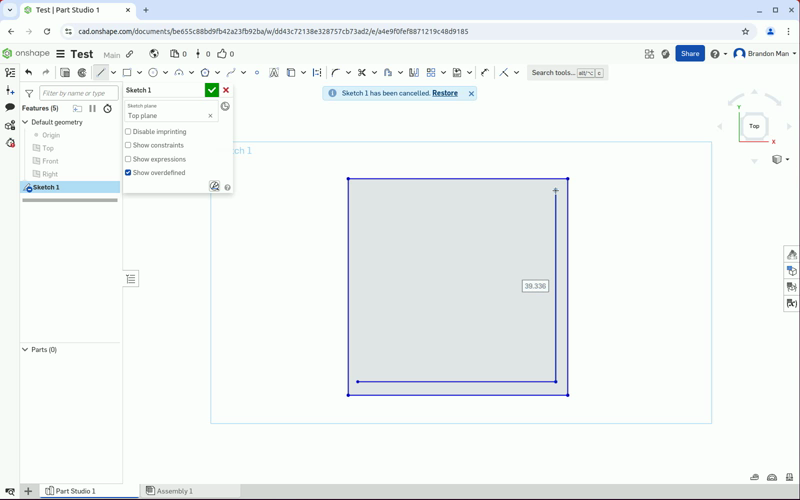
key_down(shift)
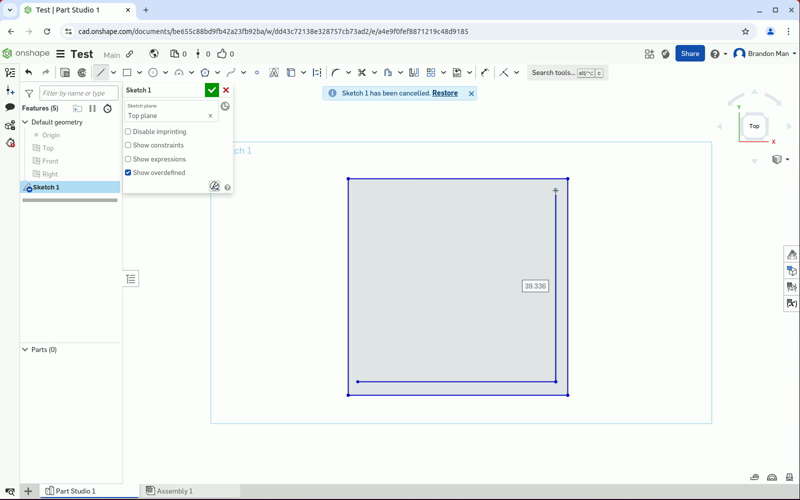
mouse_move(452, 190)
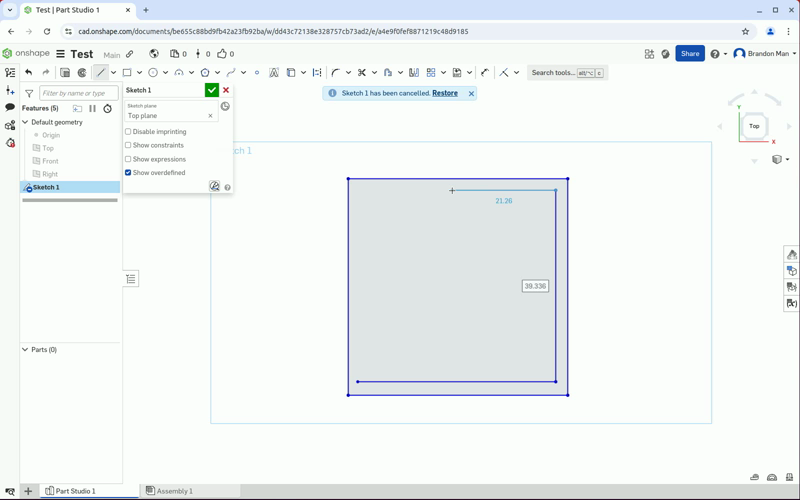
click(452, 190)
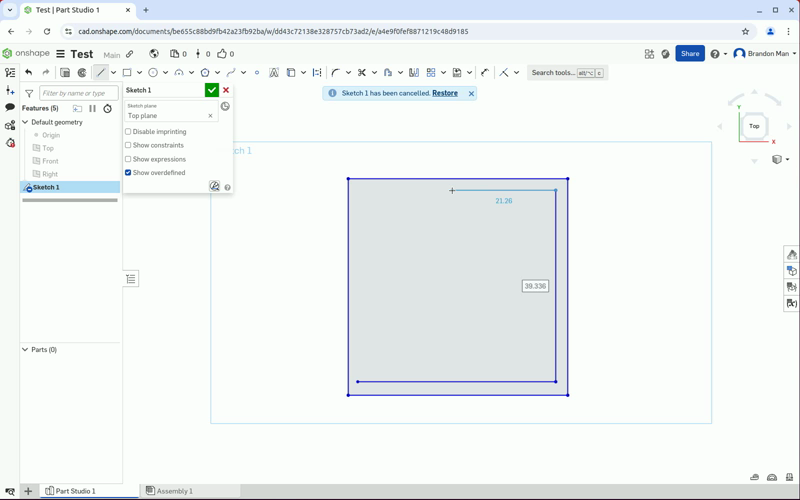
key_up(shift)
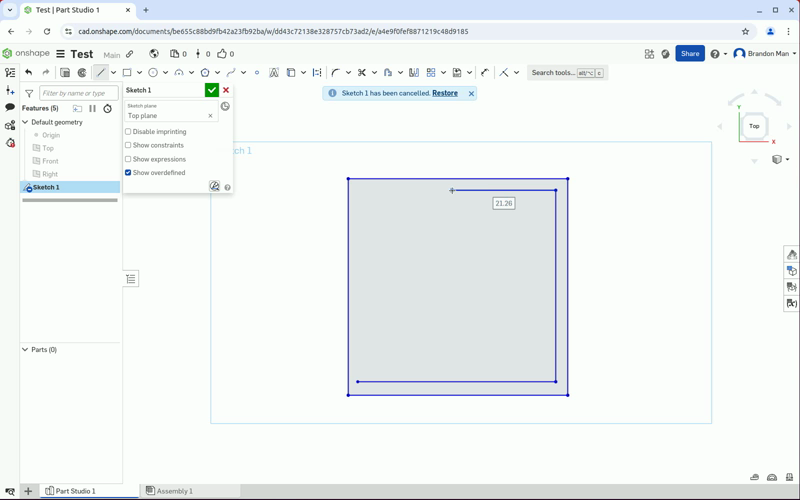
key_down(shift)
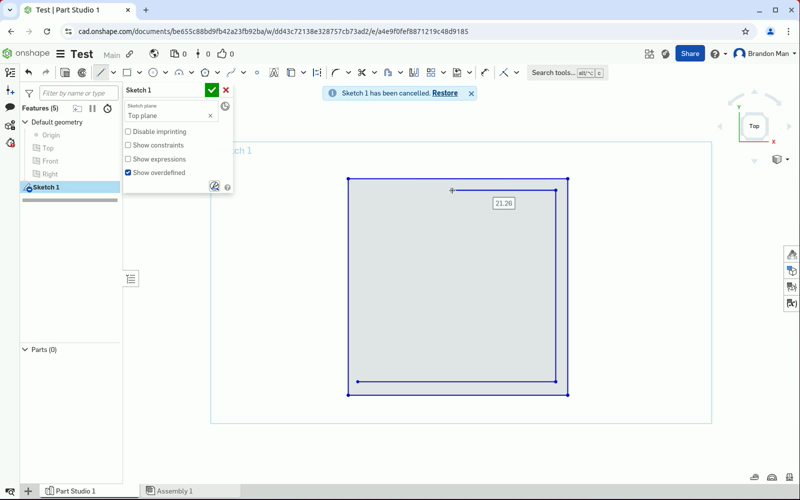
mouse_move(357, 190)
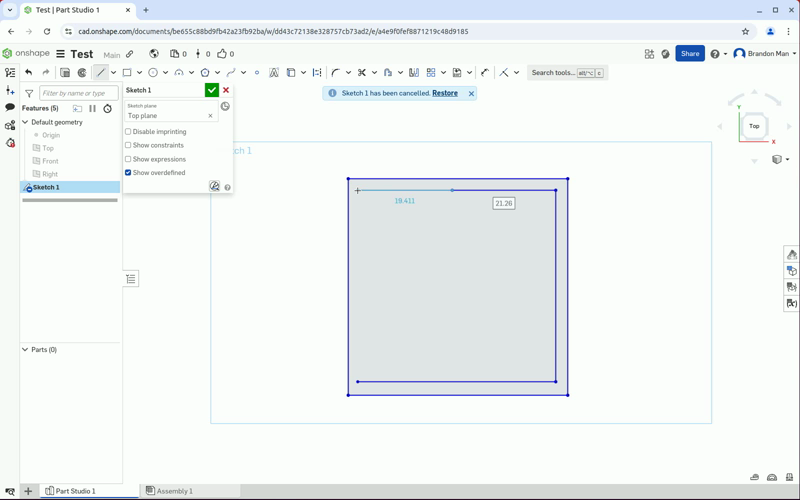
click(357, 190)
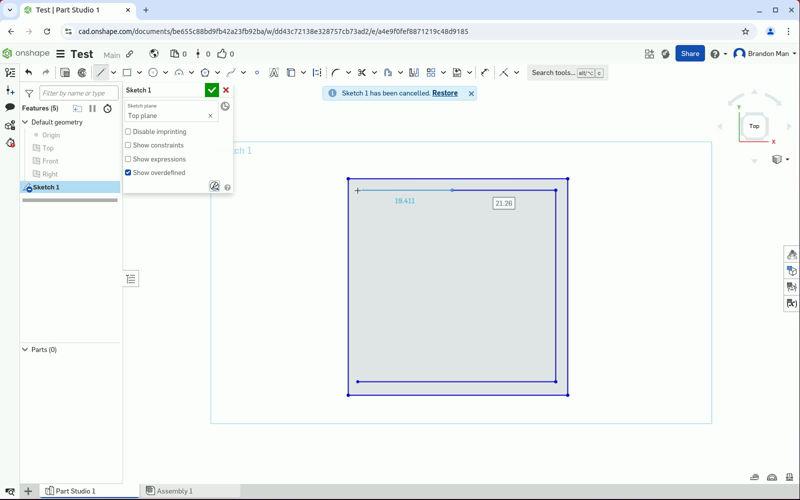
key_up(shift)
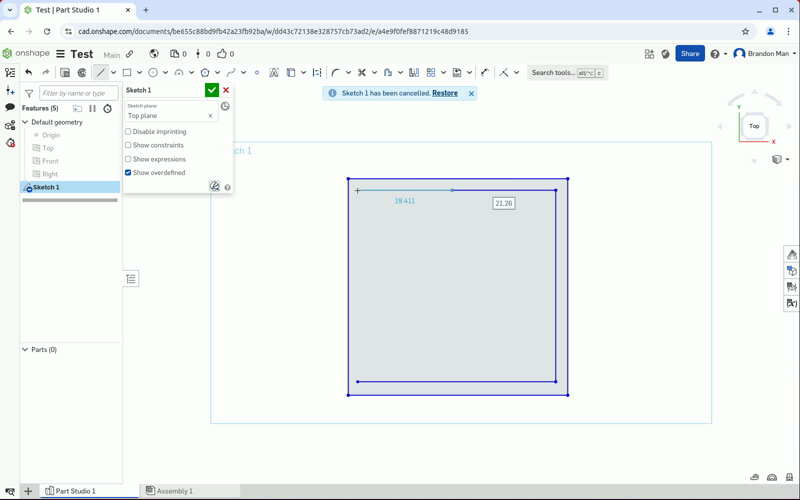
key_down(shift)
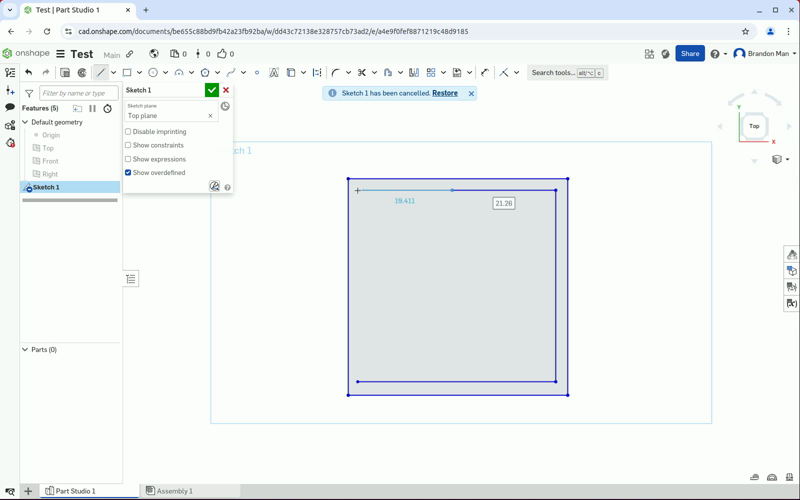
mouse_move(357, 259)
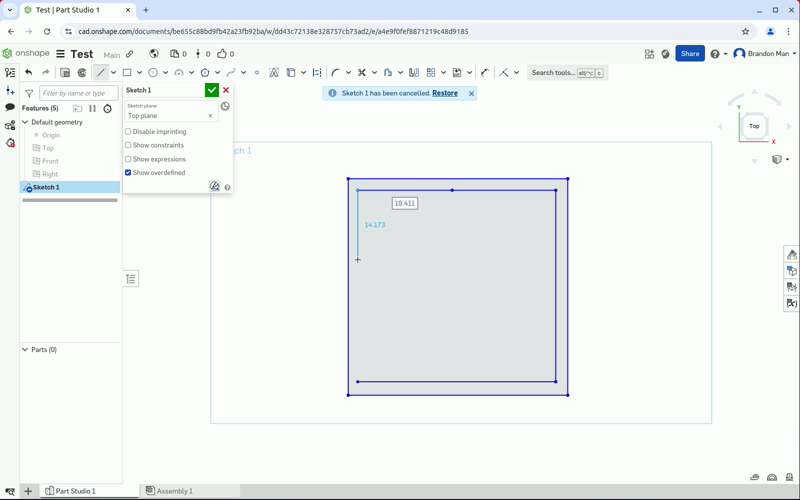
click(357, 259)
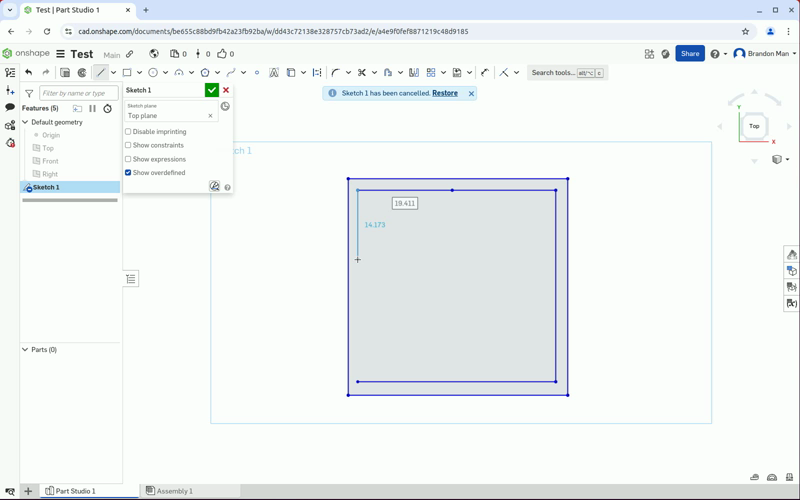
key_up(shift)
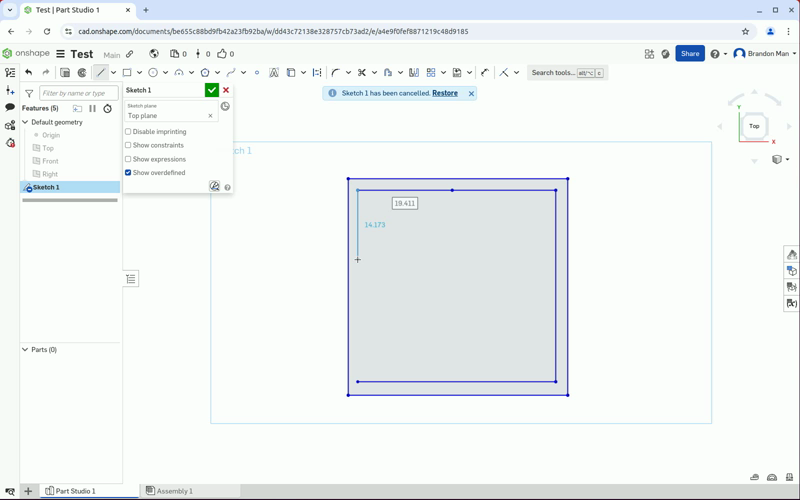
key_down(shift)
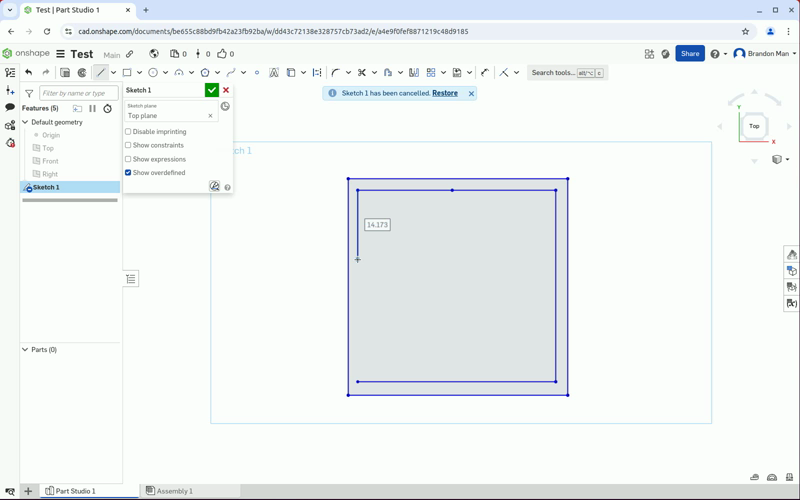
mouse_move(357, 381)
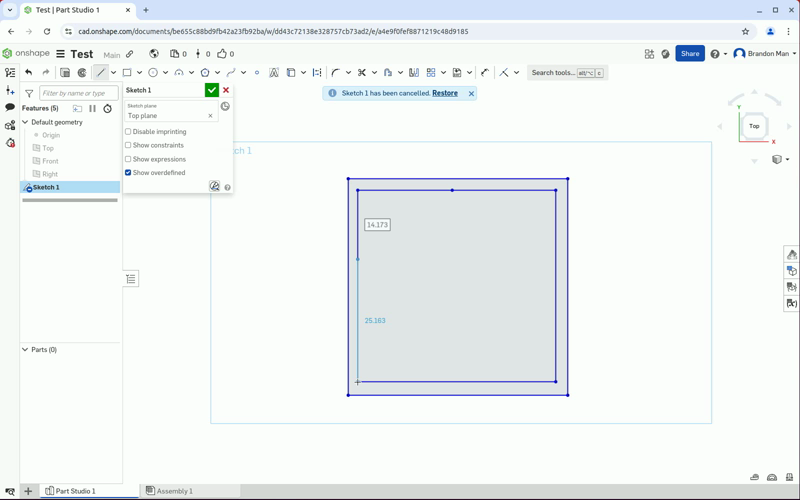
key_up(shift)
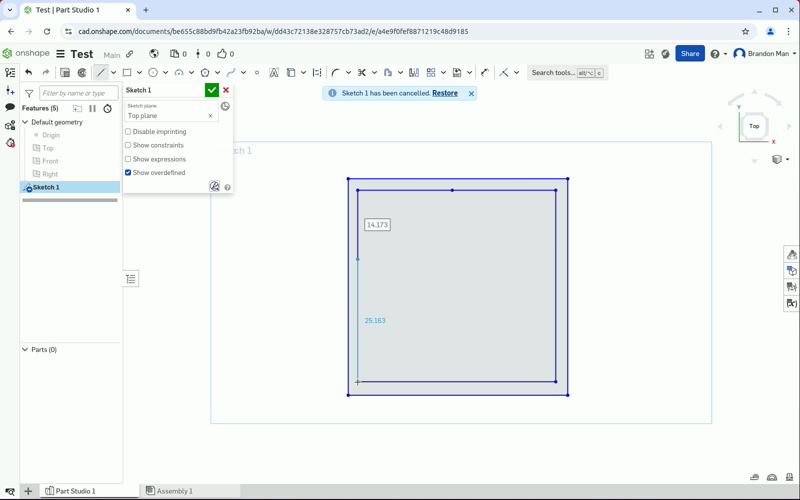
click(357, 381)
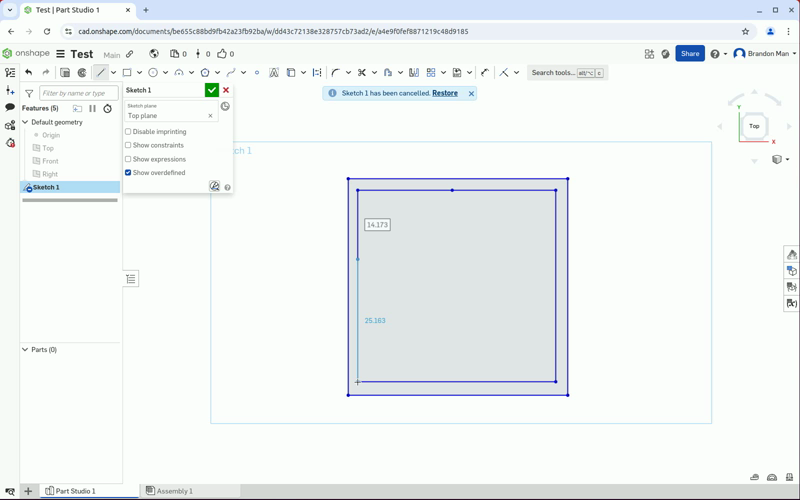
key(esc)
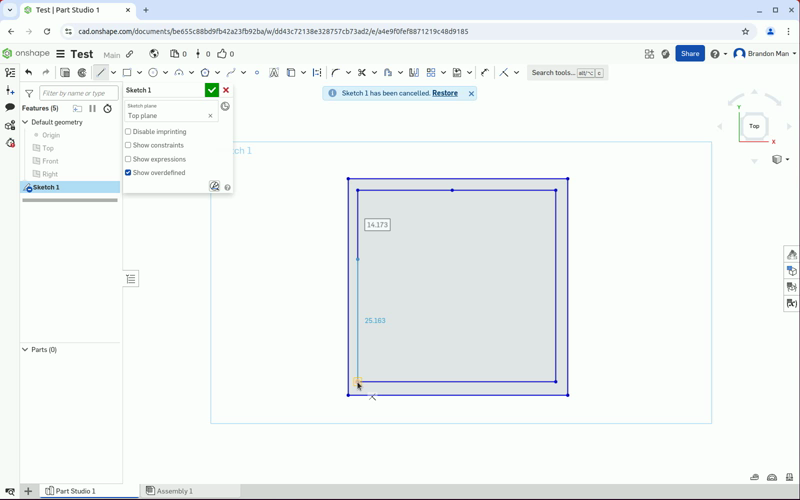
mouse_move(369, 388)
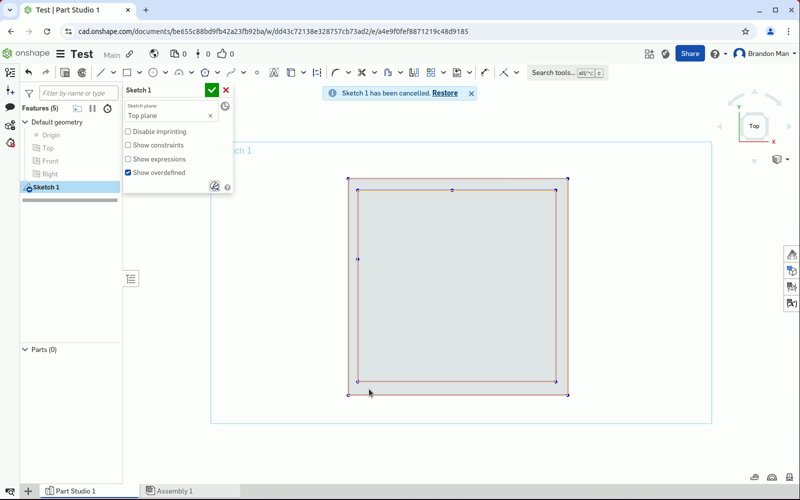
click(369, 388)
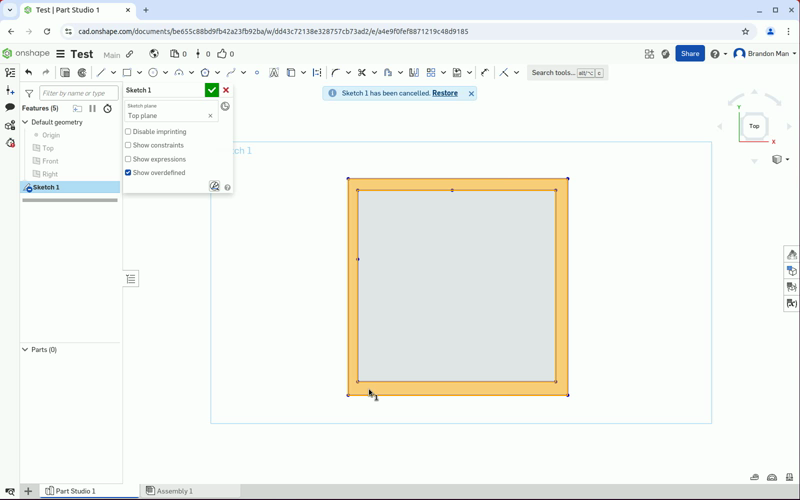
mouse_move(73, 352)
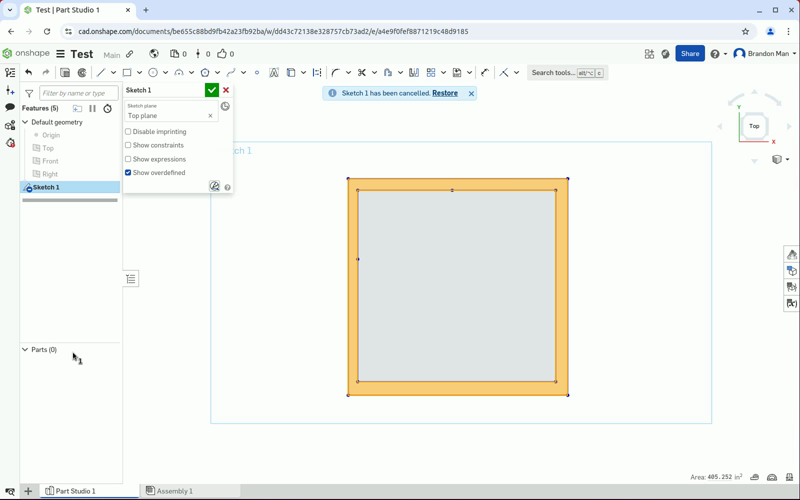
key(shift+y)
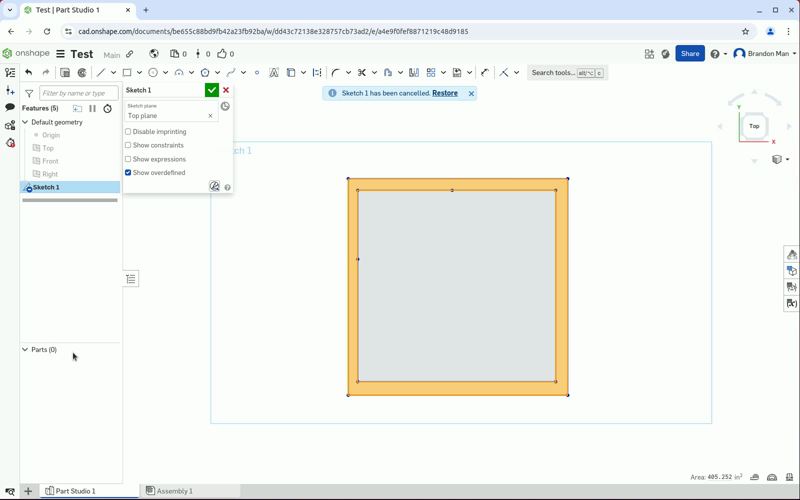
key(shift+e)
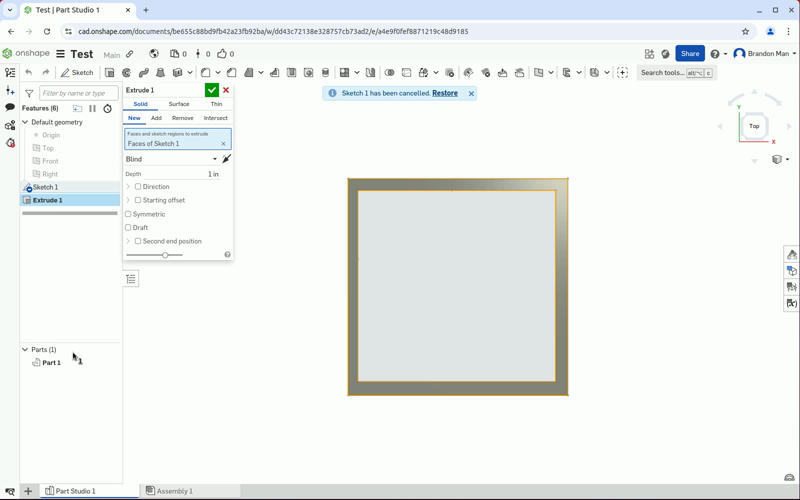
mouse_move(143, 106)
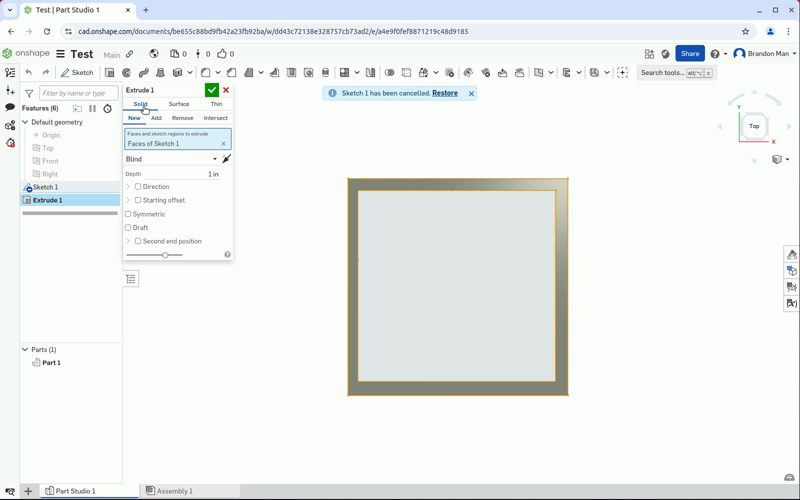
click(143, 106)
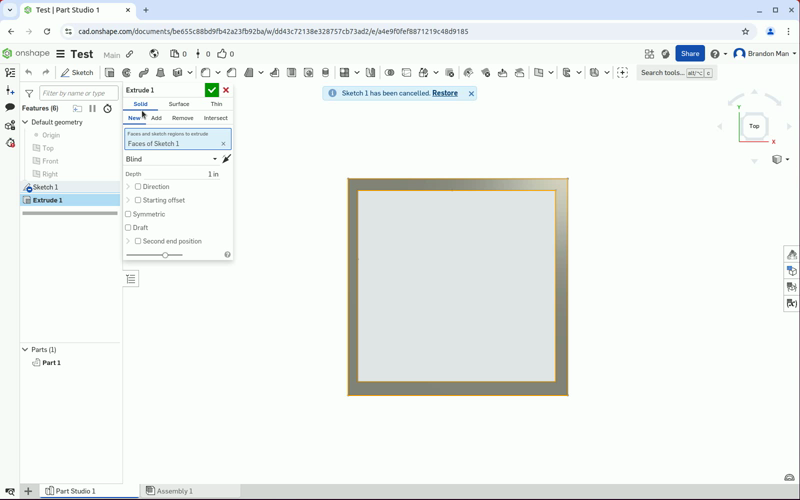
mouse_move(137, 120)
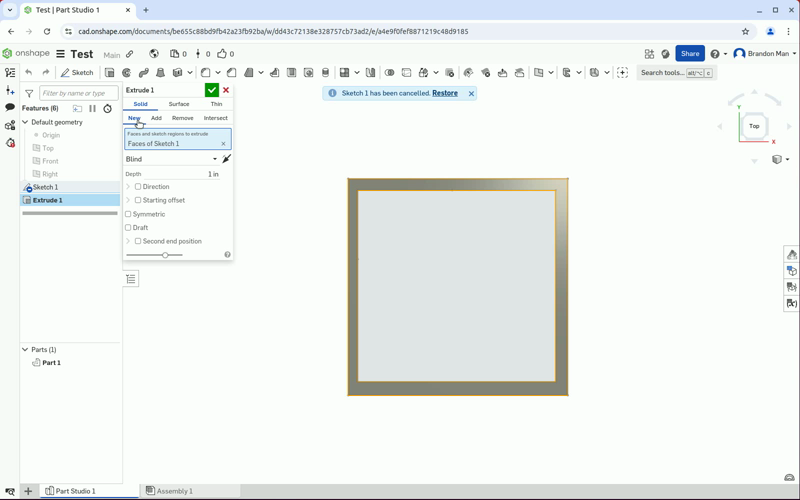
click(137, 120)
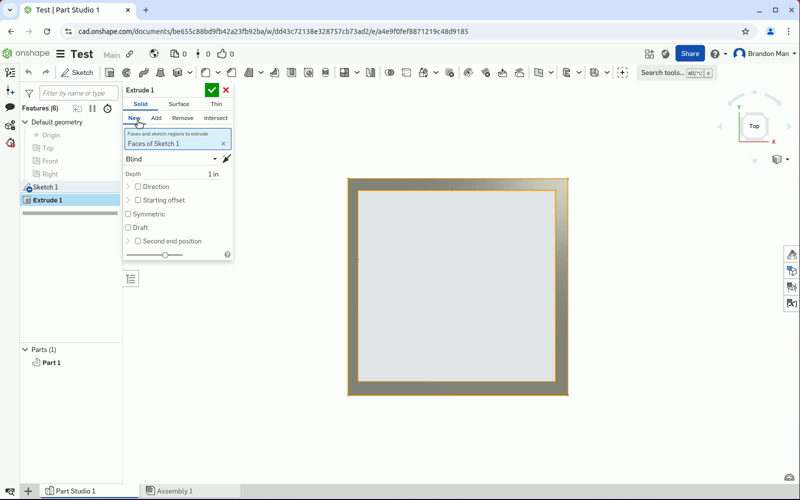
key(tab, 4)
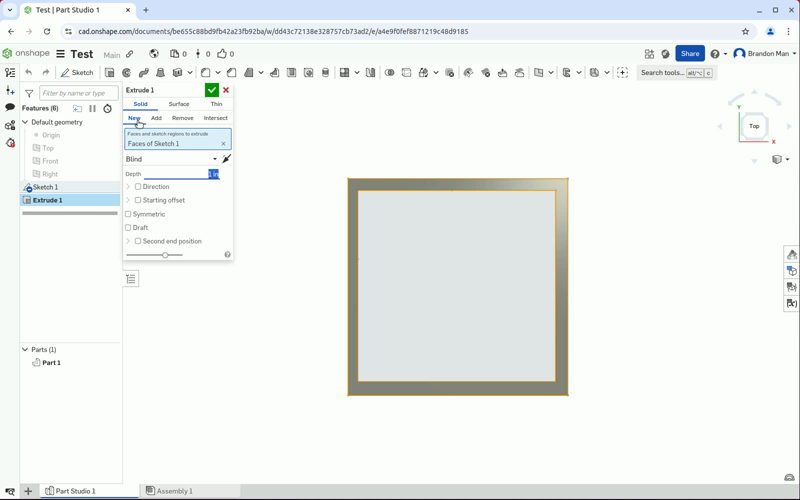
text(22.145)
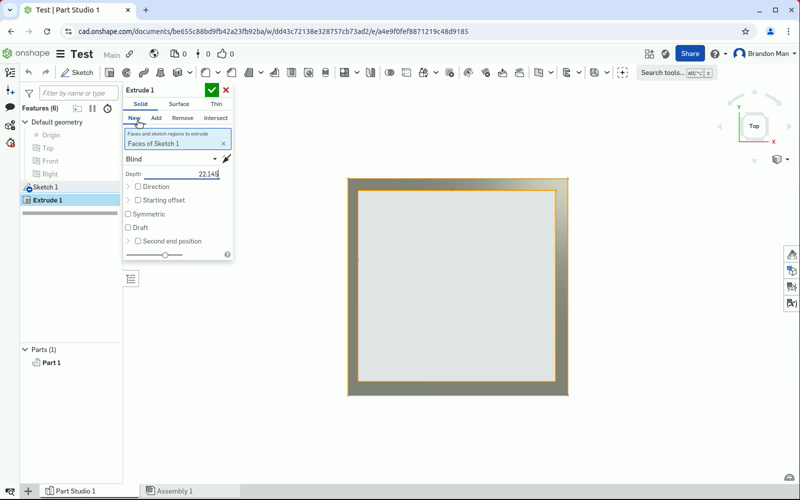
key(enter)
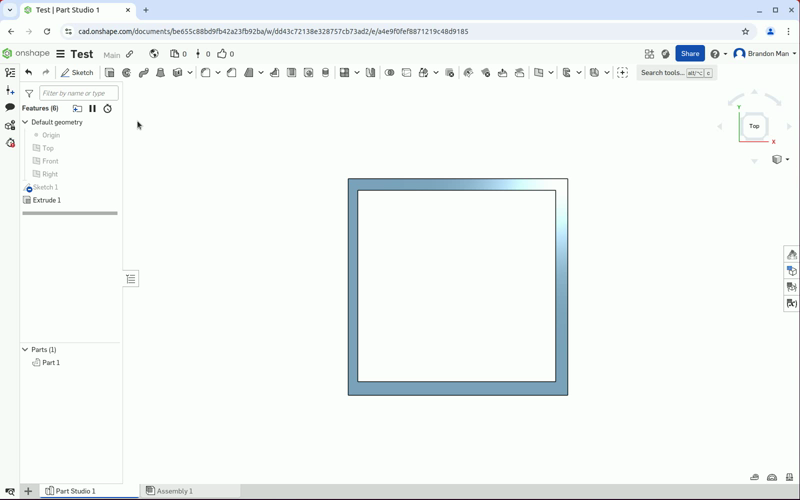
key(shift+h)
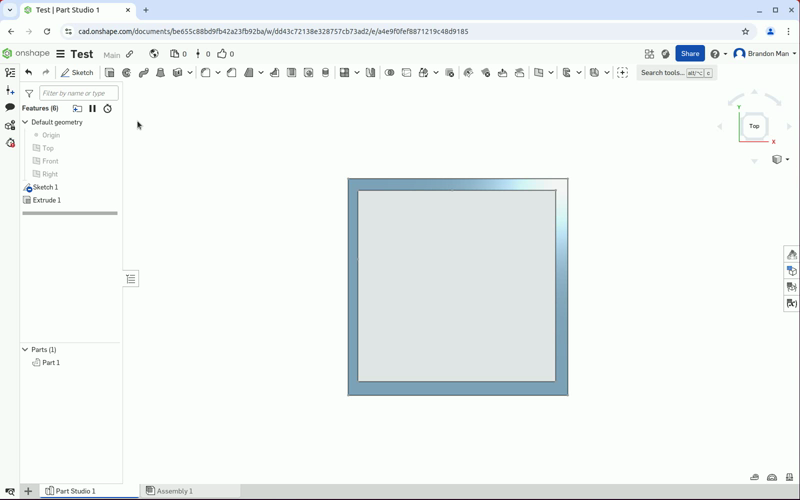
key(shift+h)
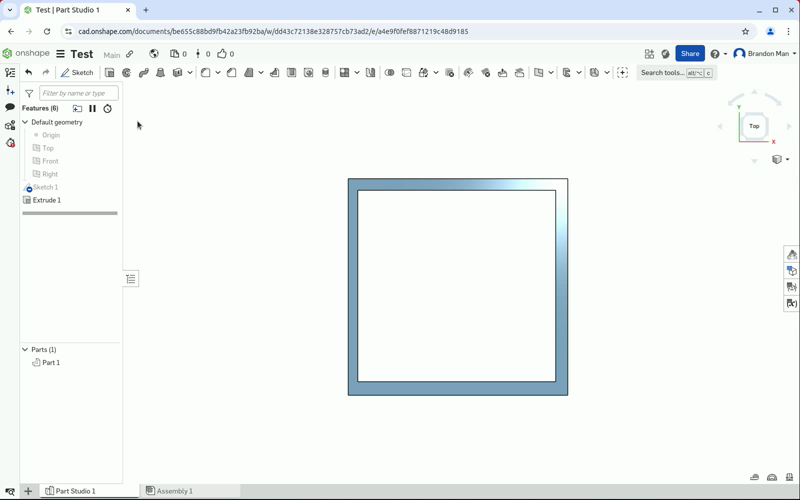
mouse_move(73, 189)
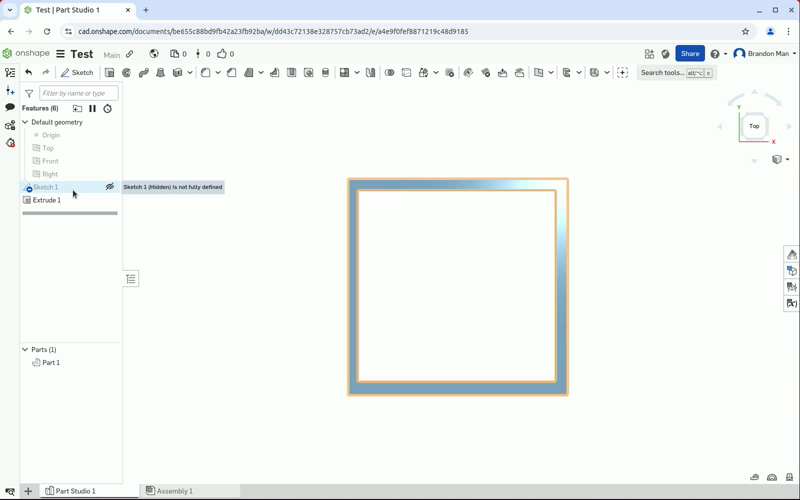
click(73, 189)
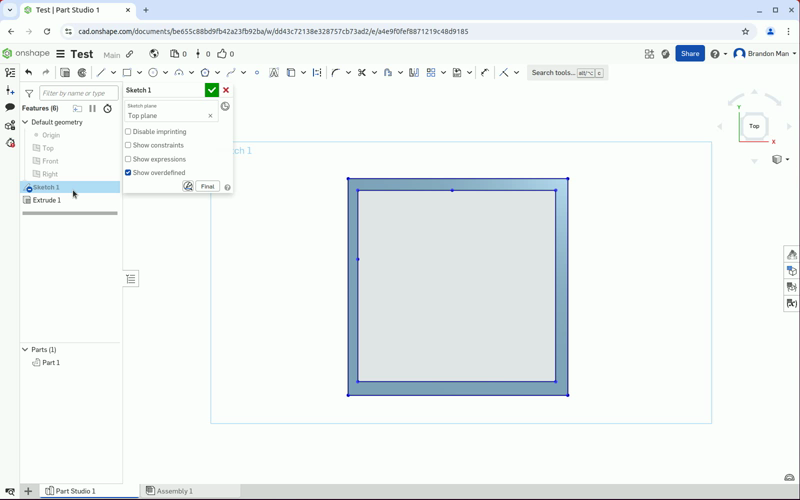
mouse_move(229, 92)
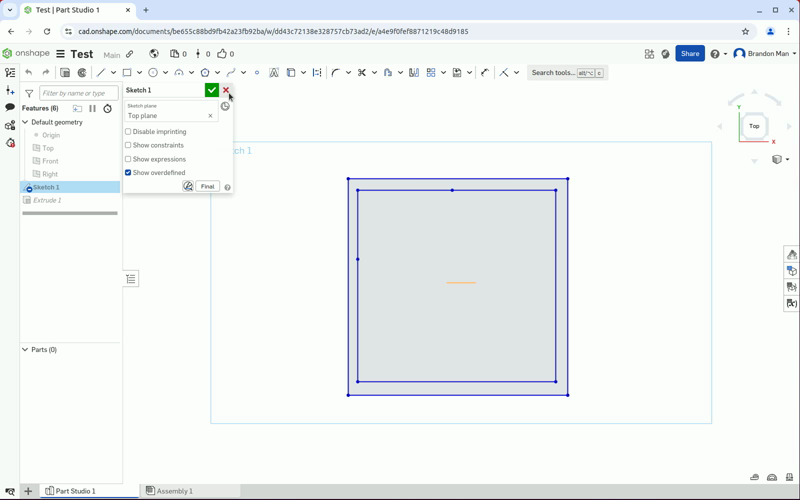
click(229, 92)
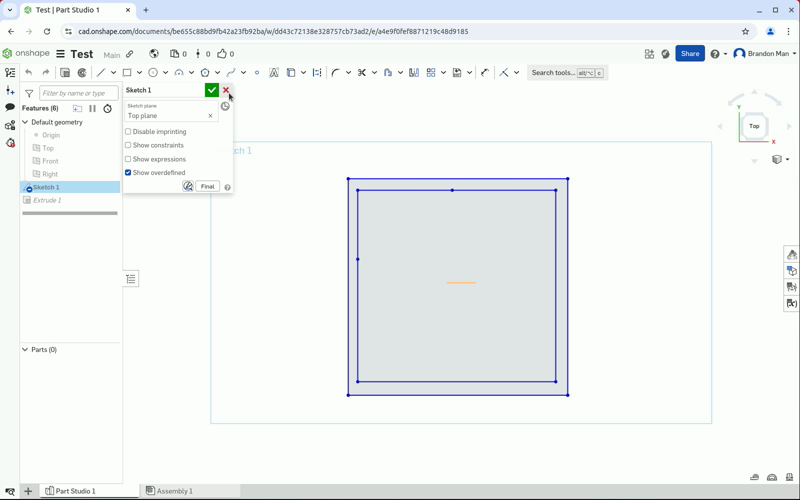
key(shift+s)
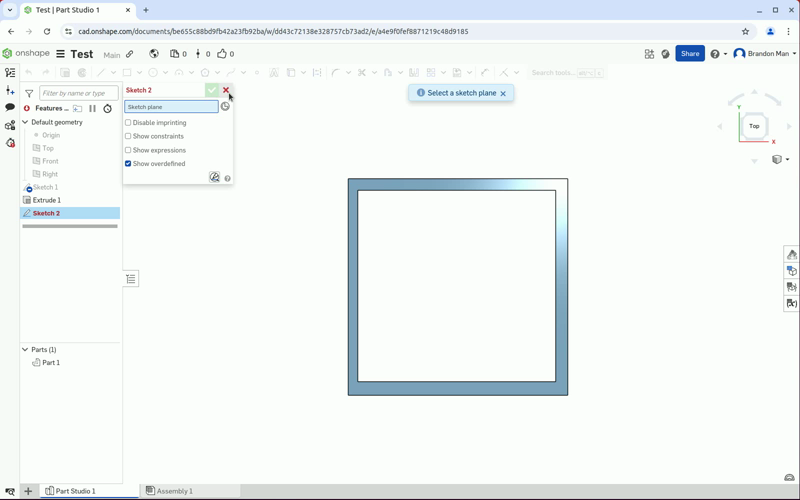
mouse_move(73, 150)
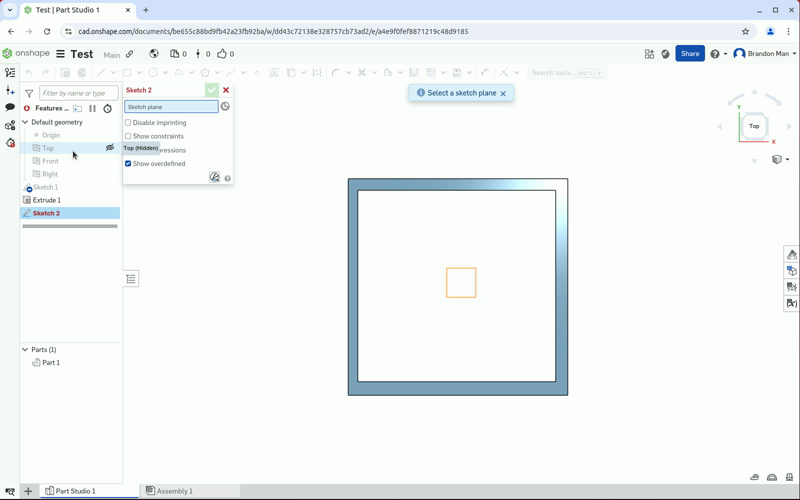
click(73, 150)
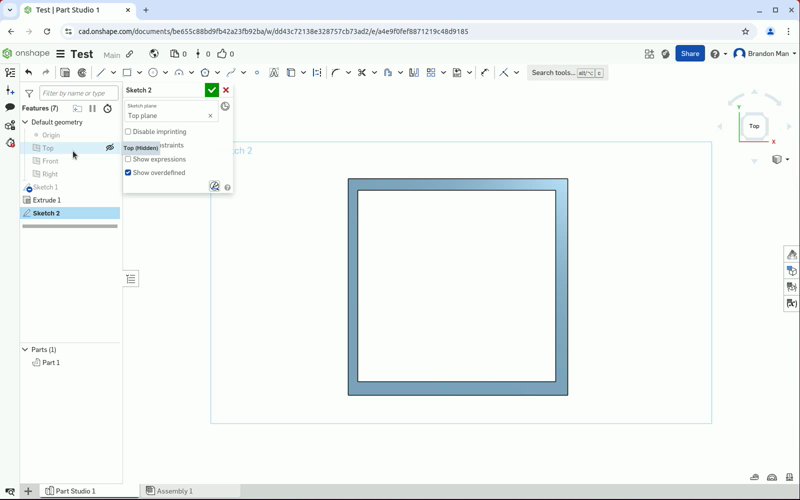
mouse_move(73, 352)
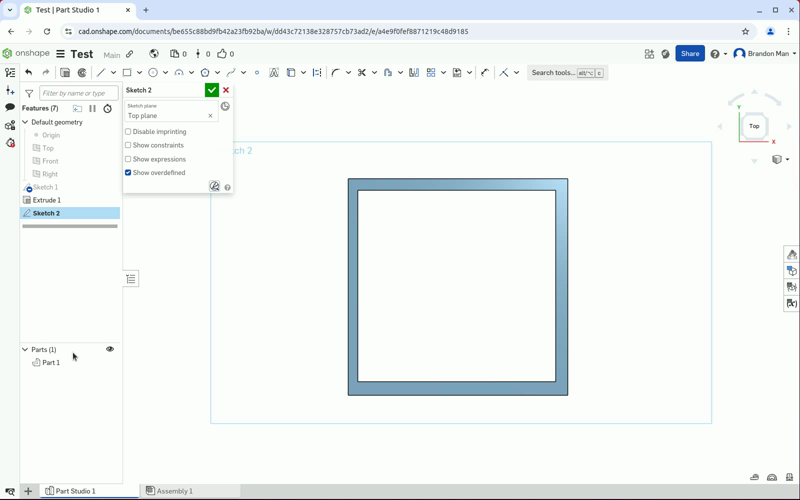
key(y)
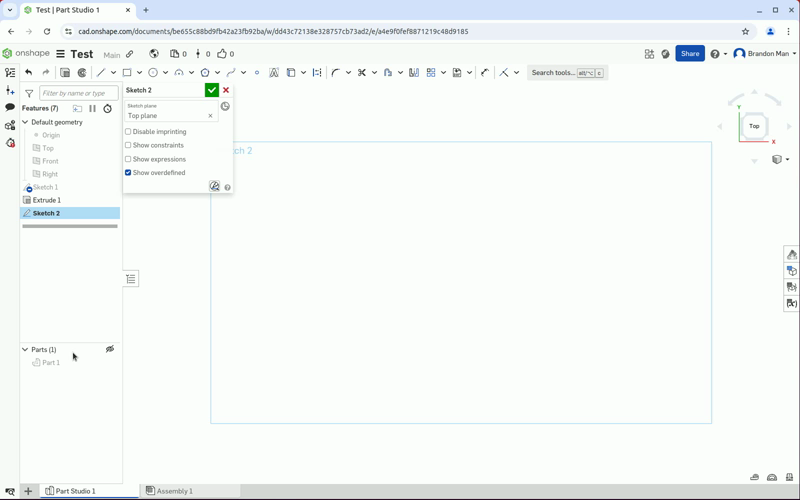
key(l)
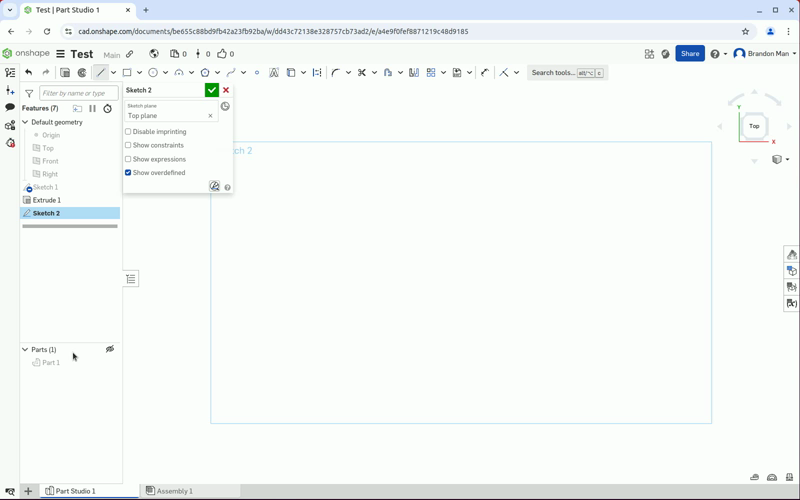
key_down(shift)
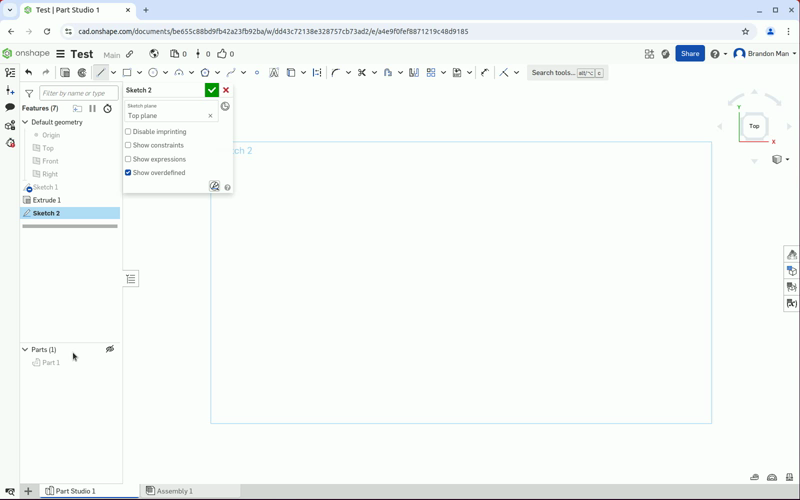
mouse_move(358, 381)
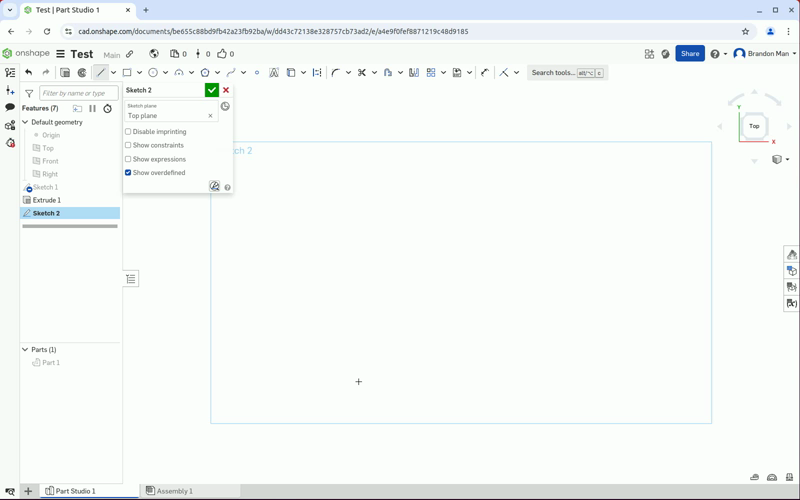
click(358, 381)
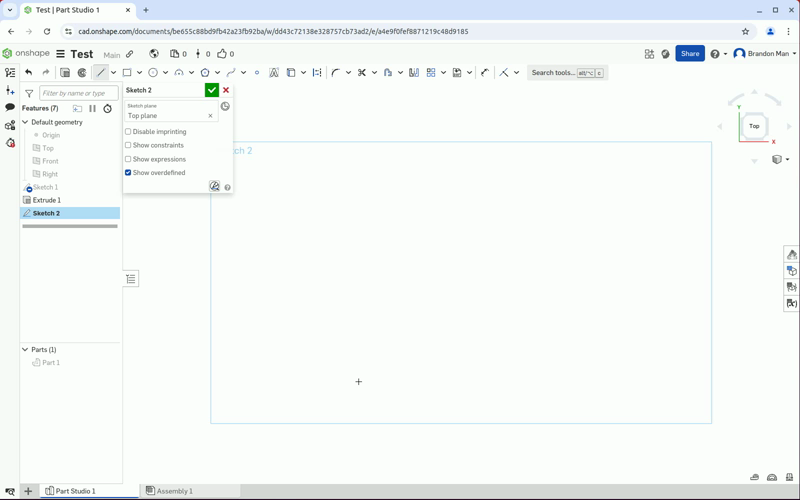
key_up(shift)
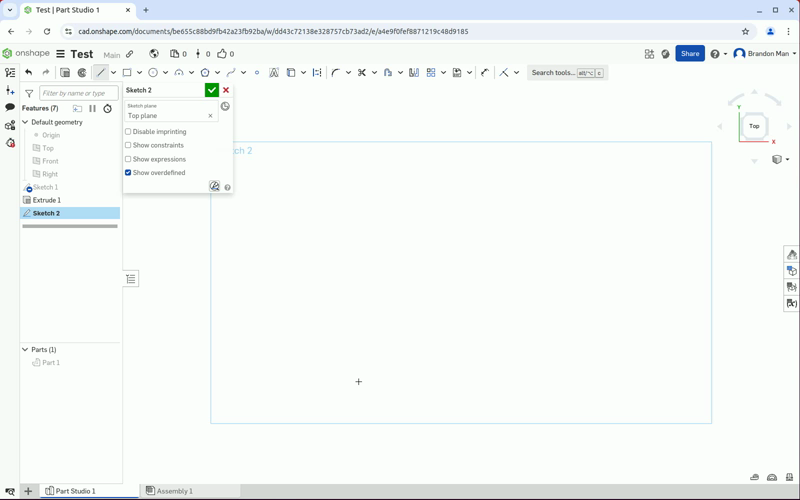
key_down(shift)
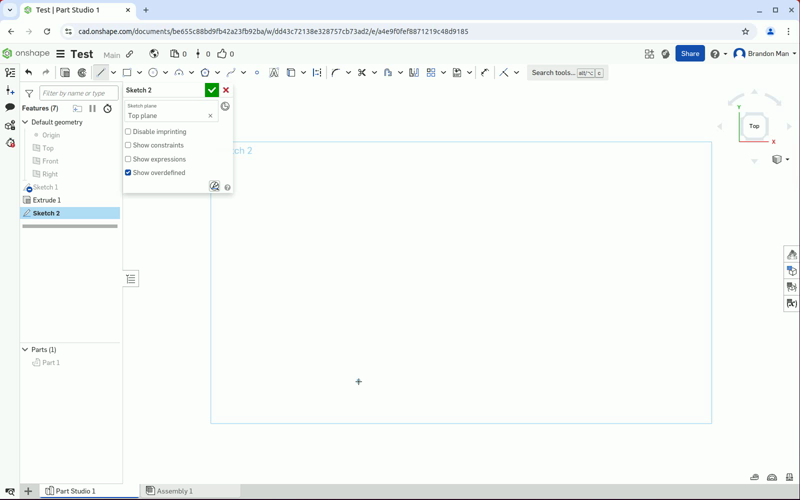
mouse_move(557, 381)
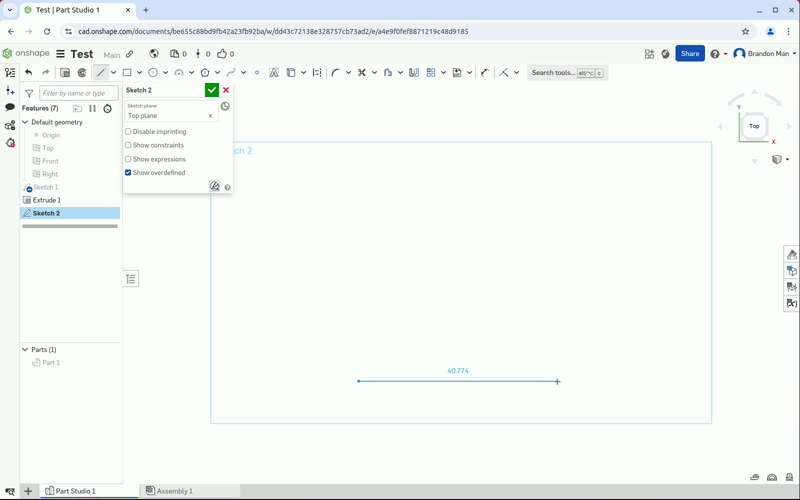
click(557, 381)
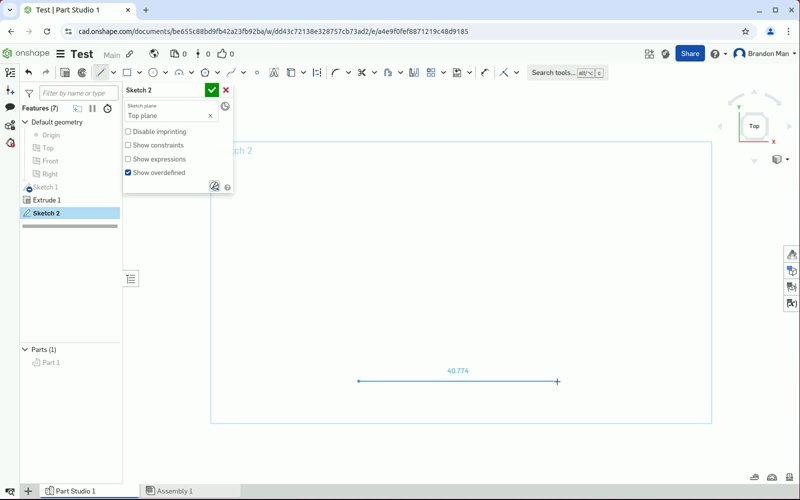
key_up(shift)
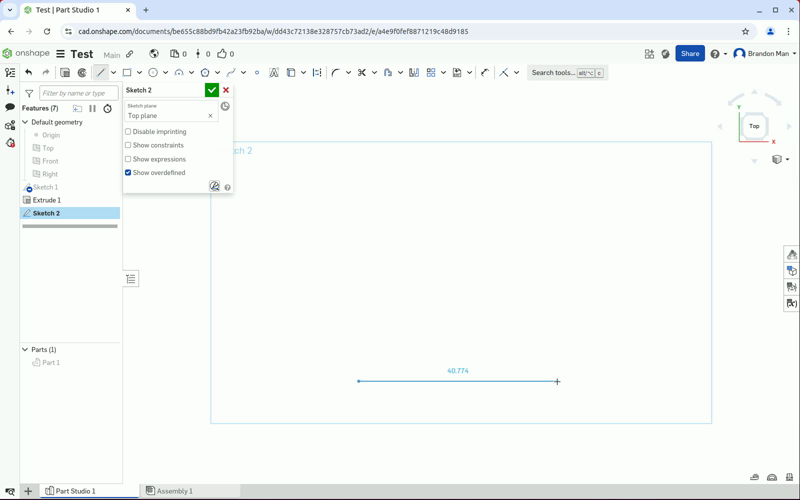
key_down(shift)
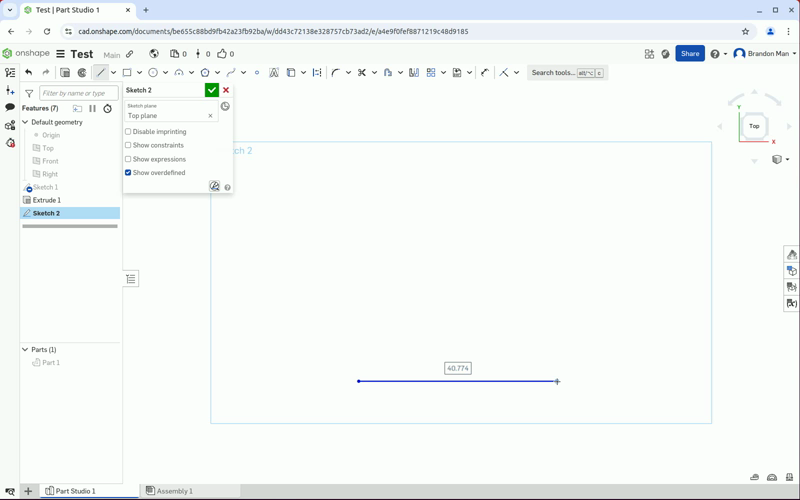
mouse_move(557, 189)
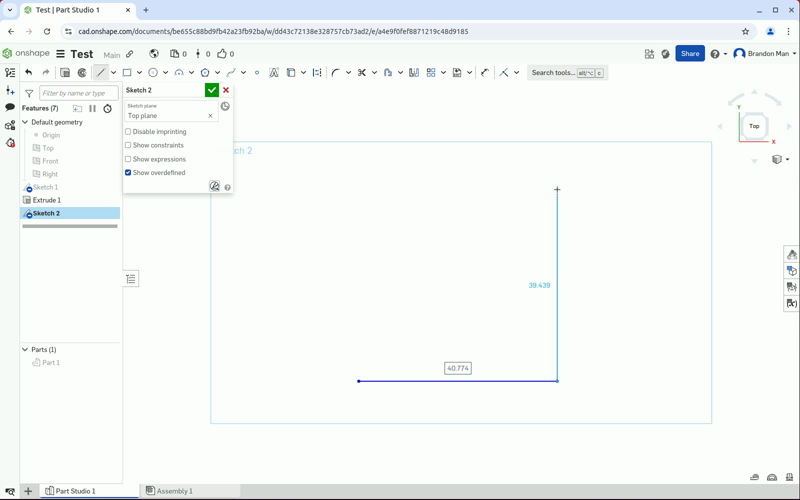
click(557, 189)
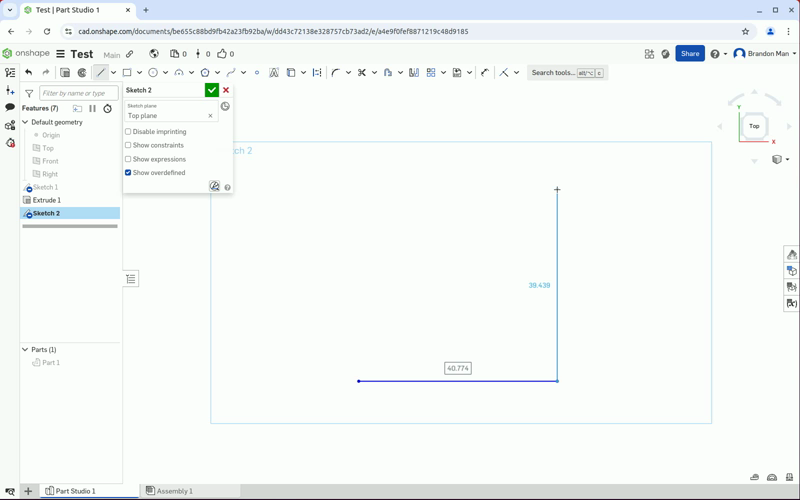
key_up(shift)
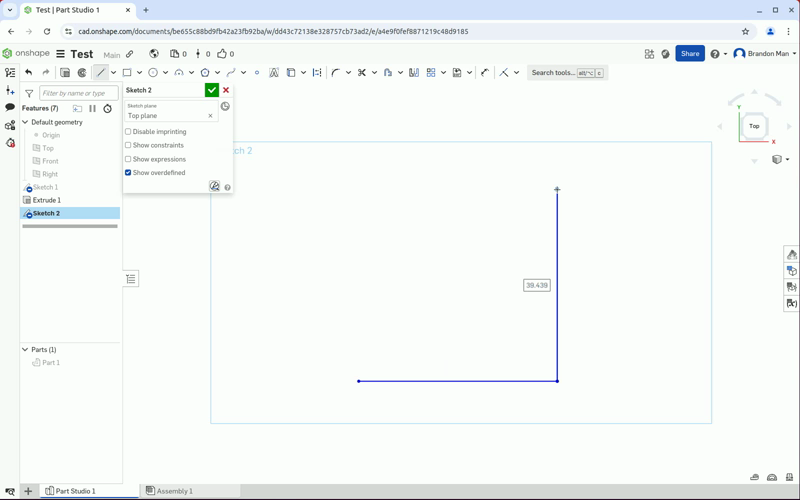
key_down(shift)
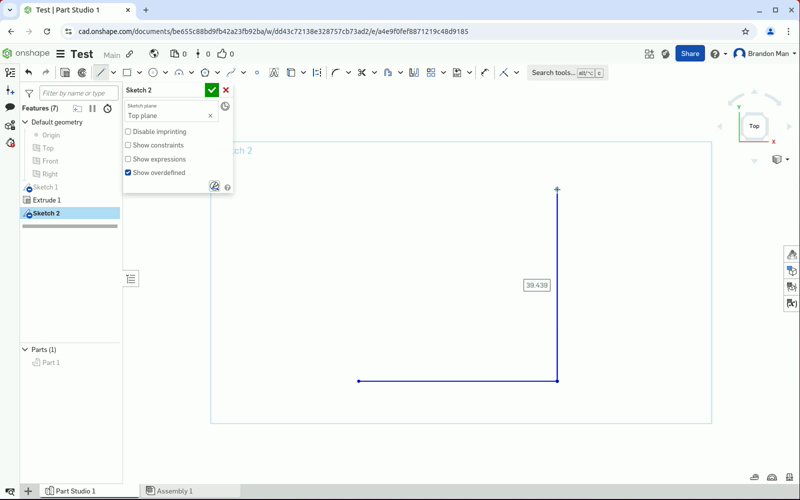
mouse_move(452, 189)
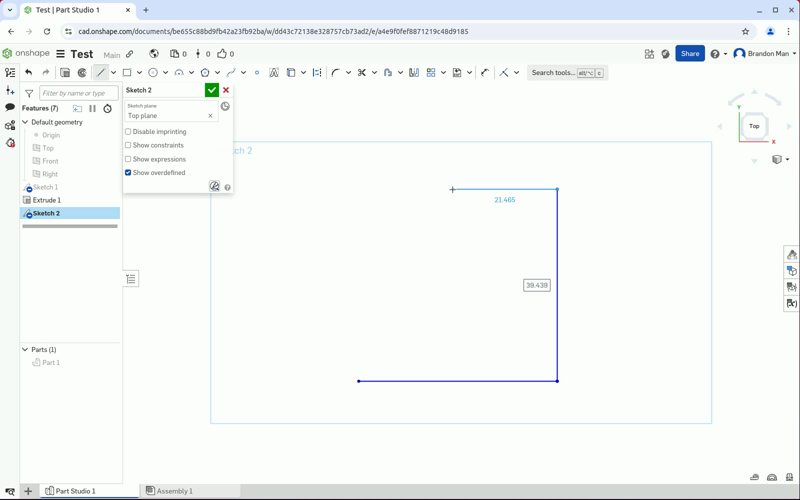
click(452, 189)
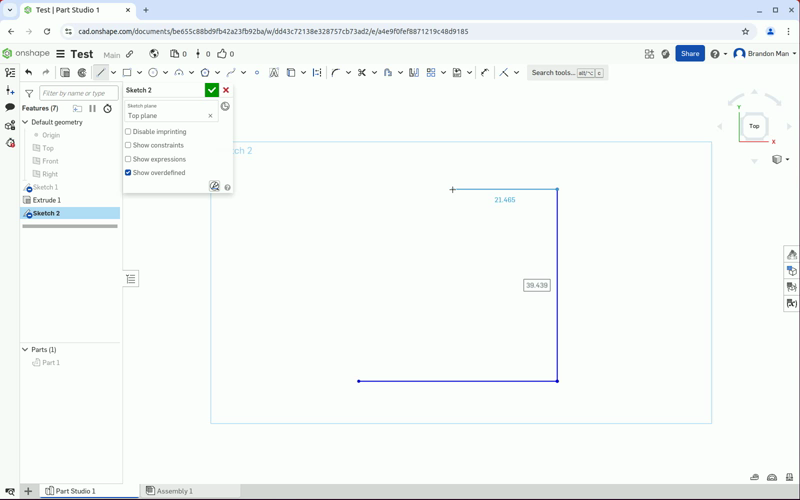
key_up(shift)
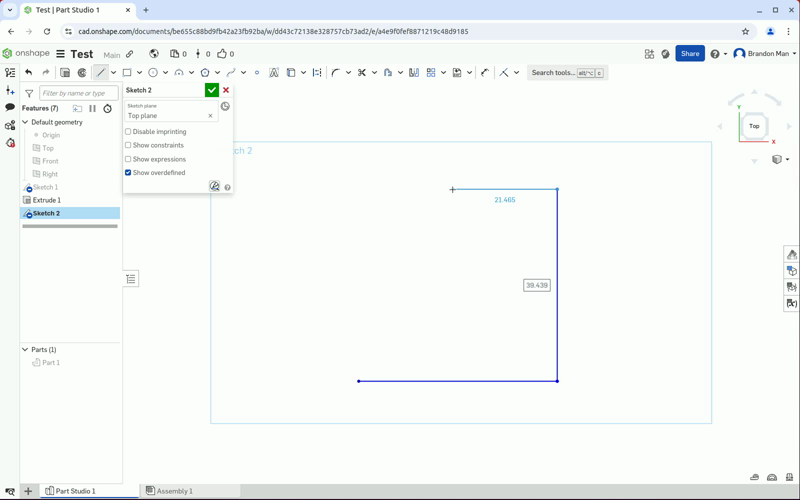
key_down(shift)
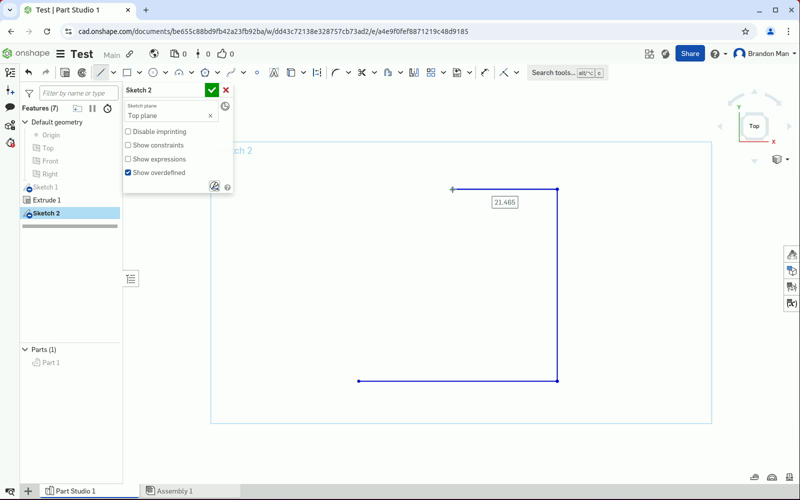
mouse_move(452, 258)
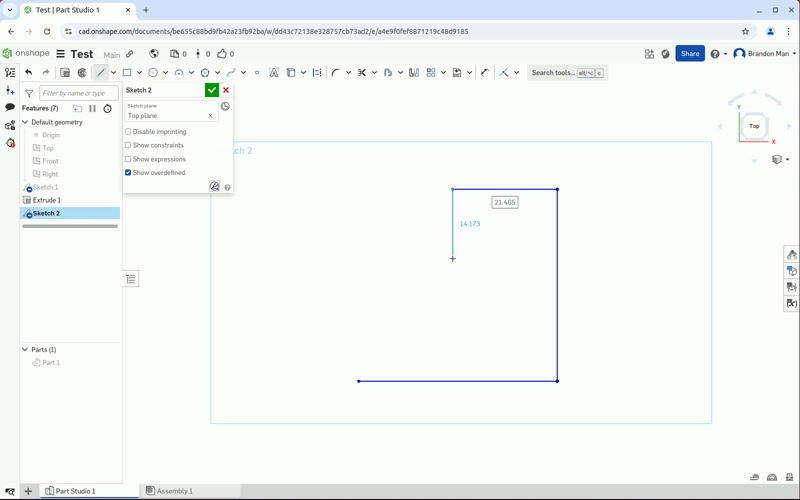
click(452, 258)
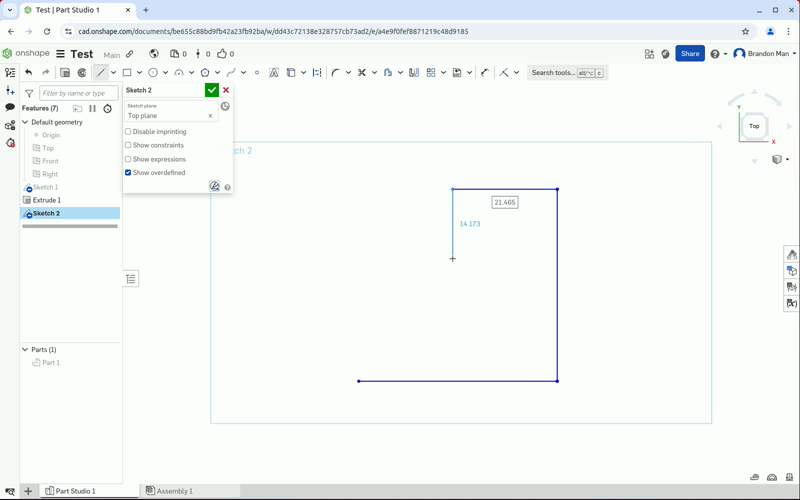
key_up(shift)
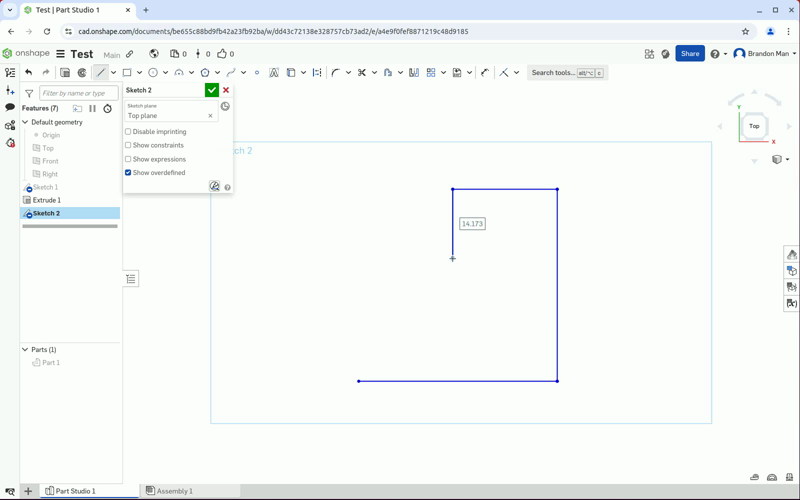
key_down(shift)
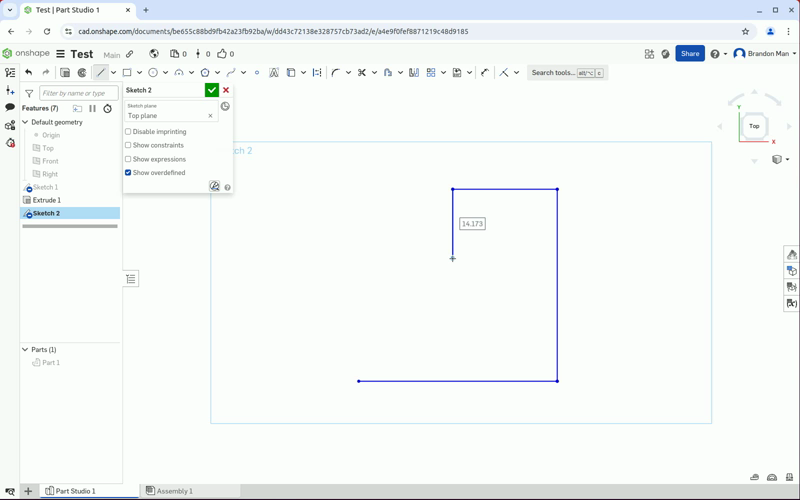
mouse_move(358, 258)
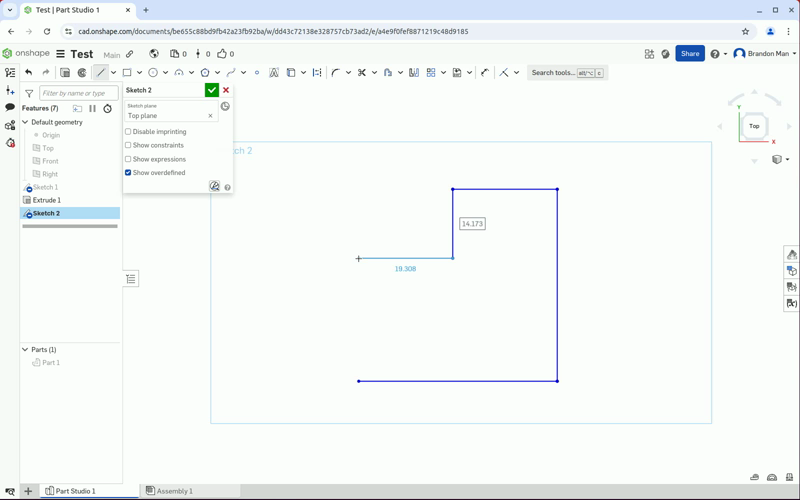
click(358, 258)
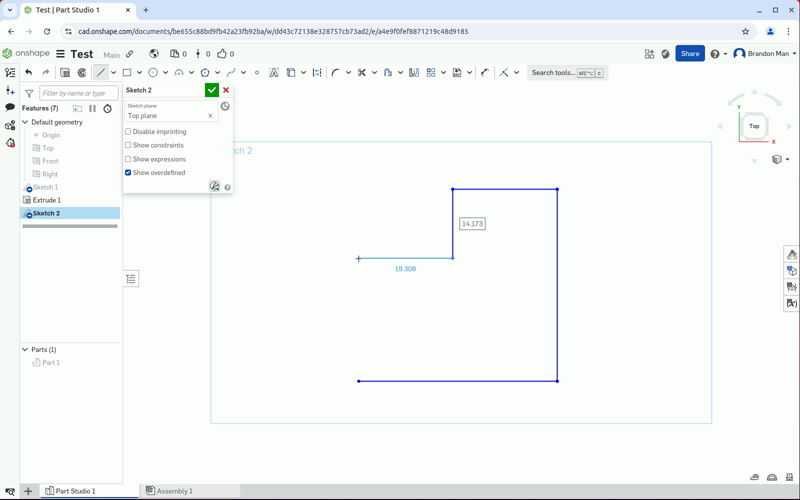
key_up(shift)
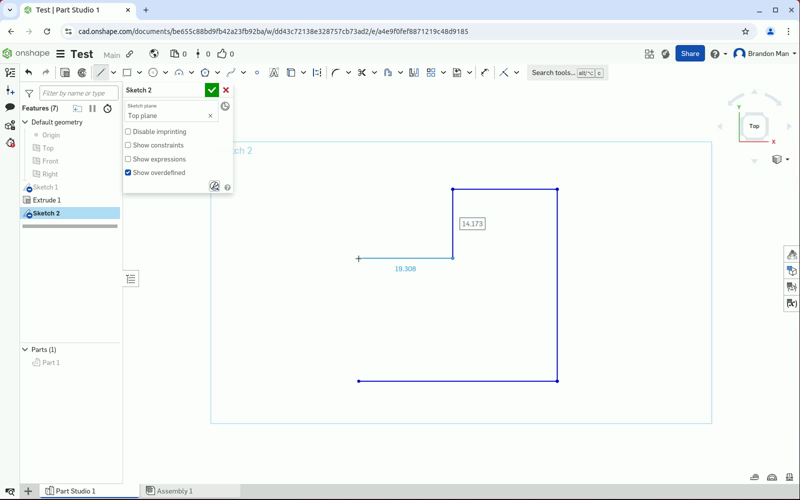
key_down(shift)
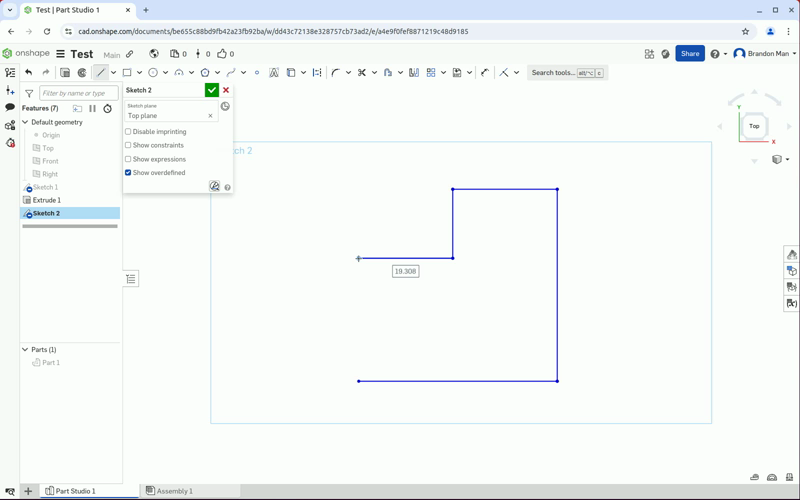
mouse_move(358, 381)
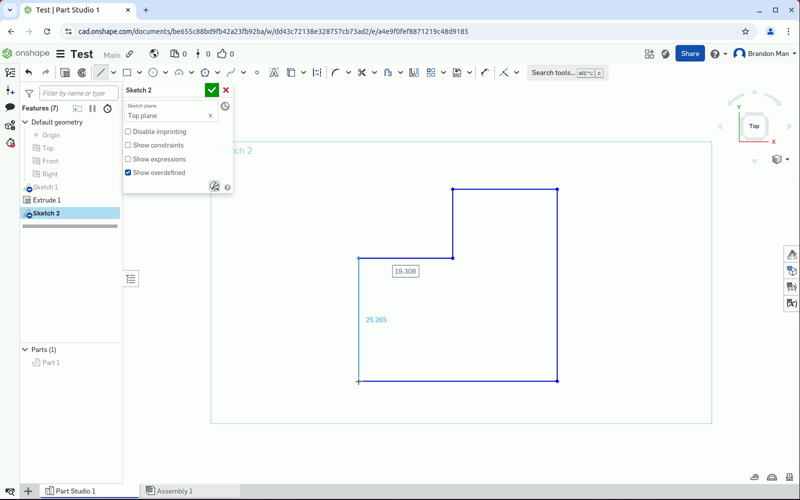
key_up(shift)
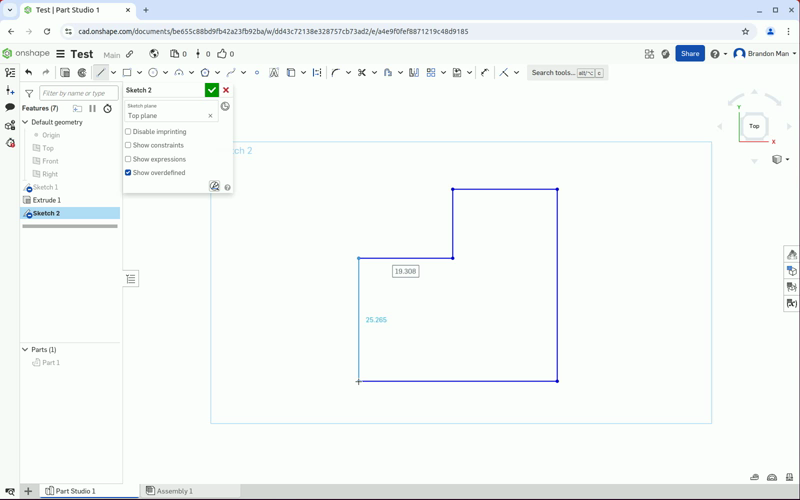
click(358, 381)
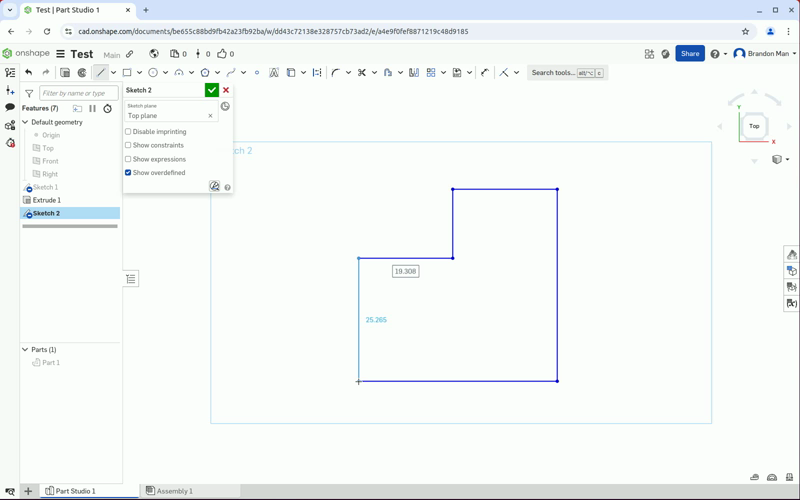
key(esc)
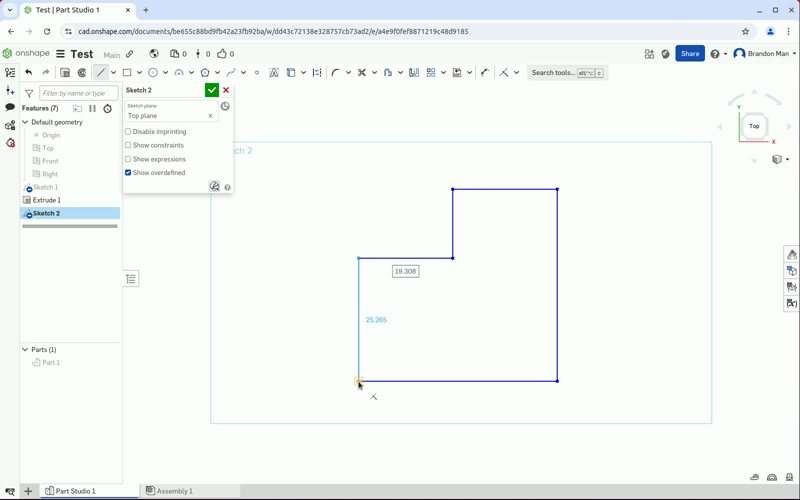
mouse_move(524, 329)
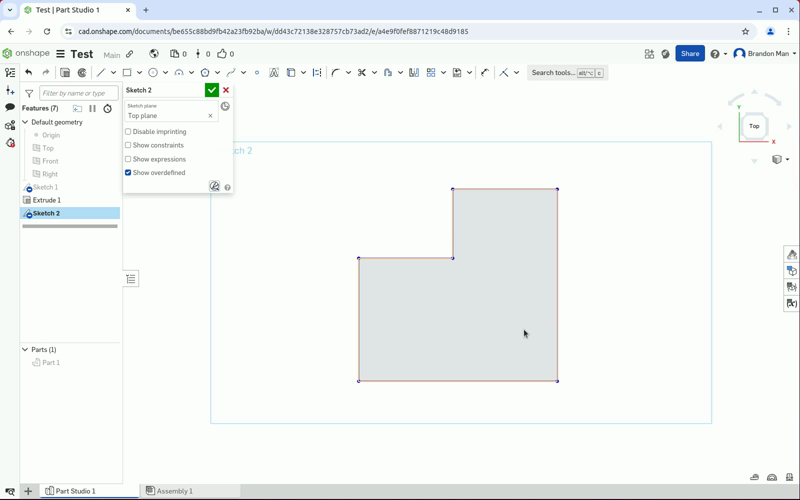
click(524, 329)
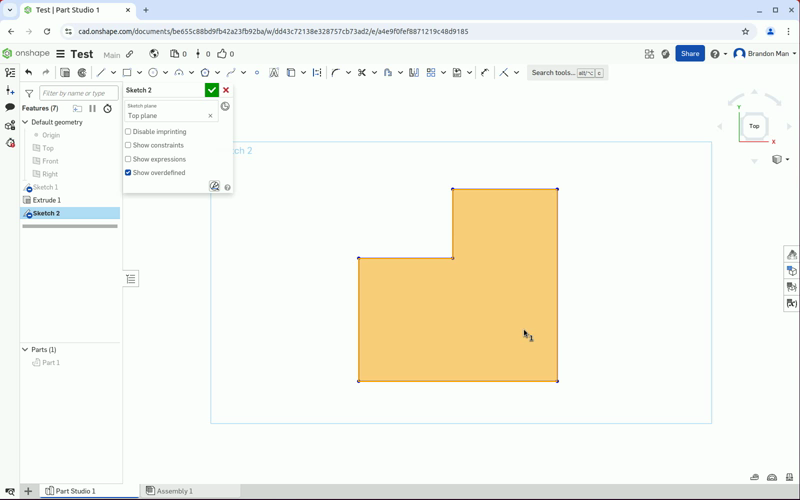
mouse_move(73, 352)
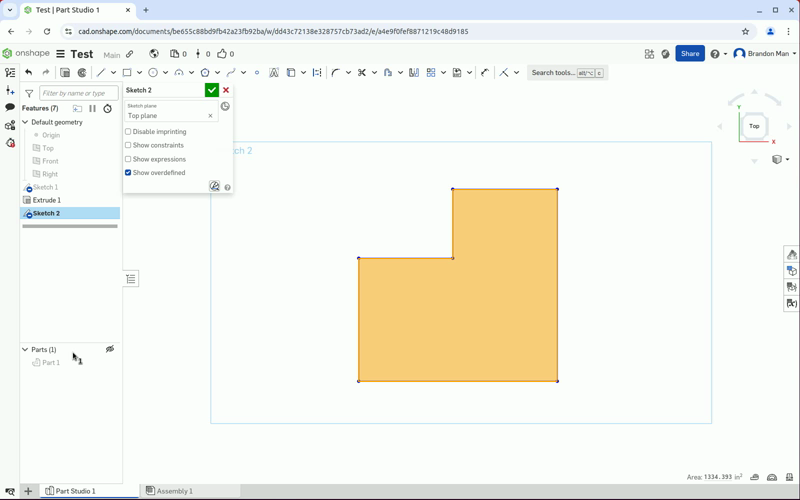
key(shift+y)
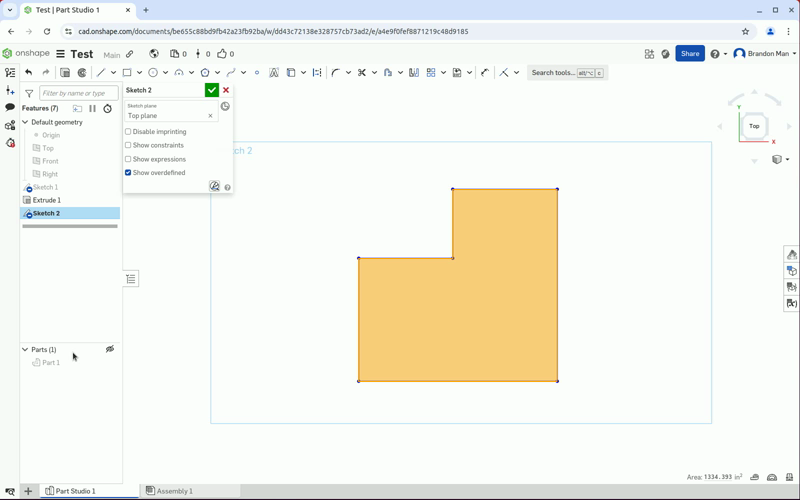
key(shift+e)
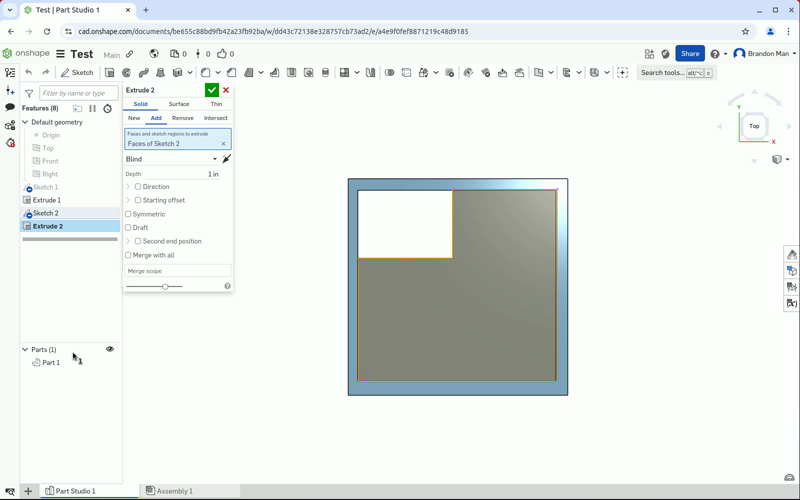
mouse_move(143, 106)
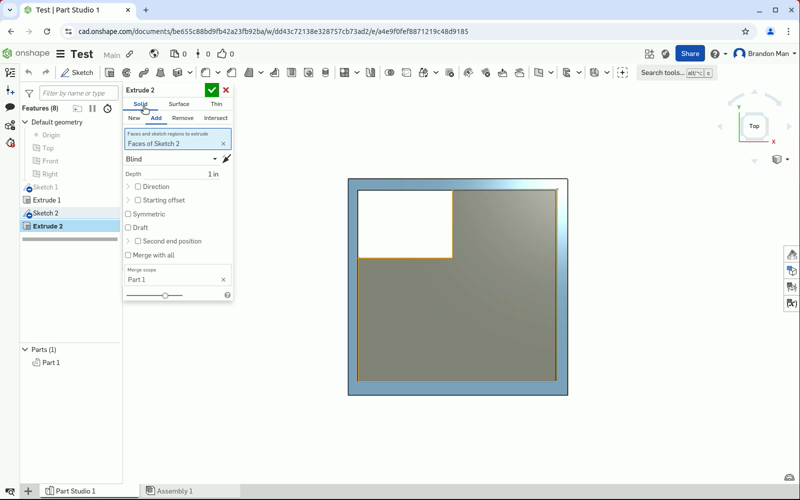
click(143, 106)
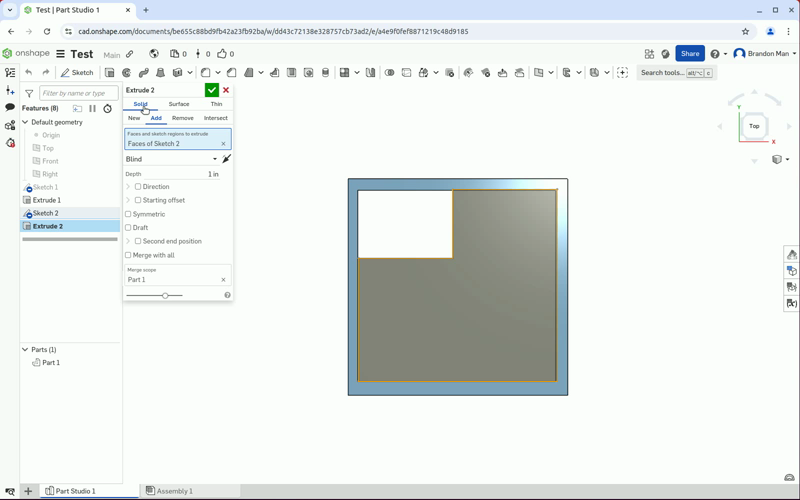
mouse_move(137, 120)
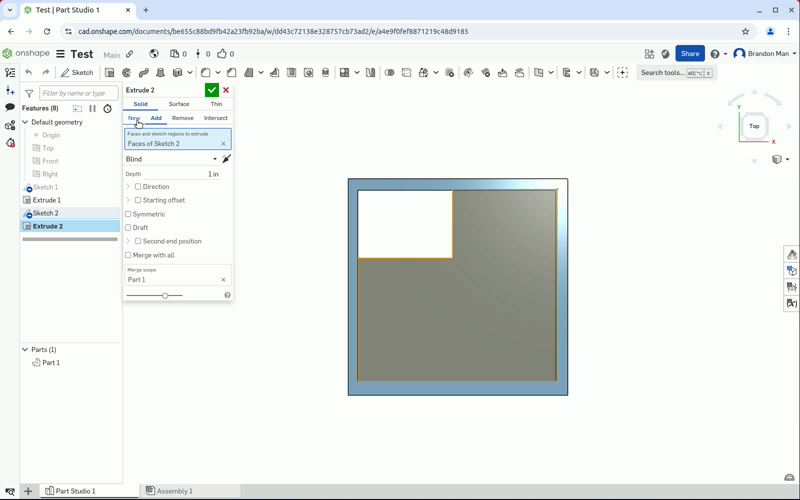
click(137, 120)
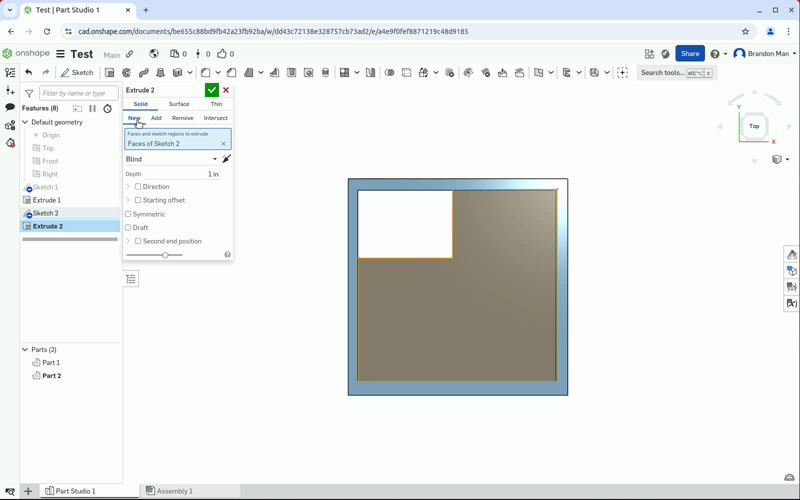
key(tab, 4)
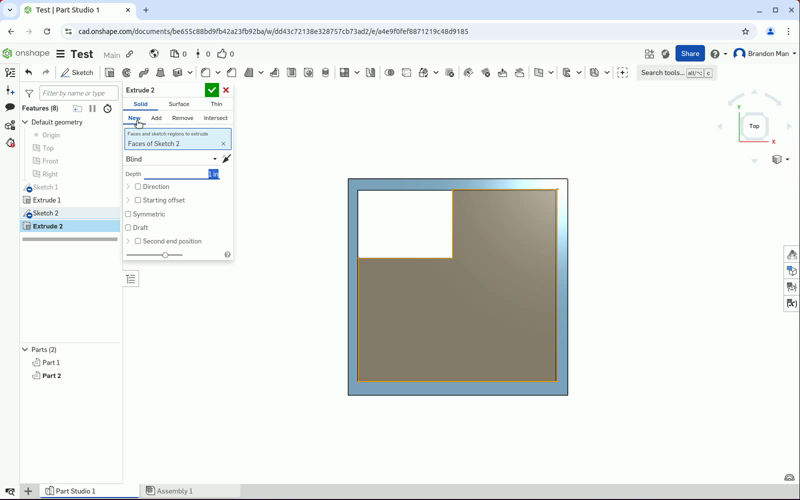
text(11.073)
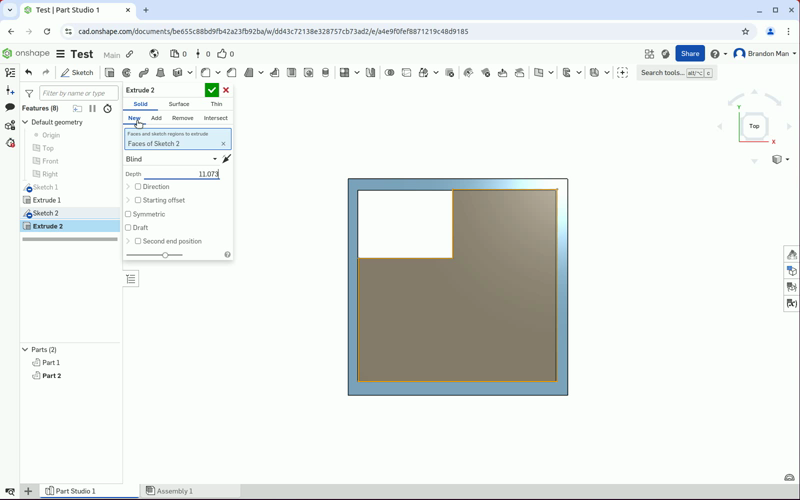
key(enter)
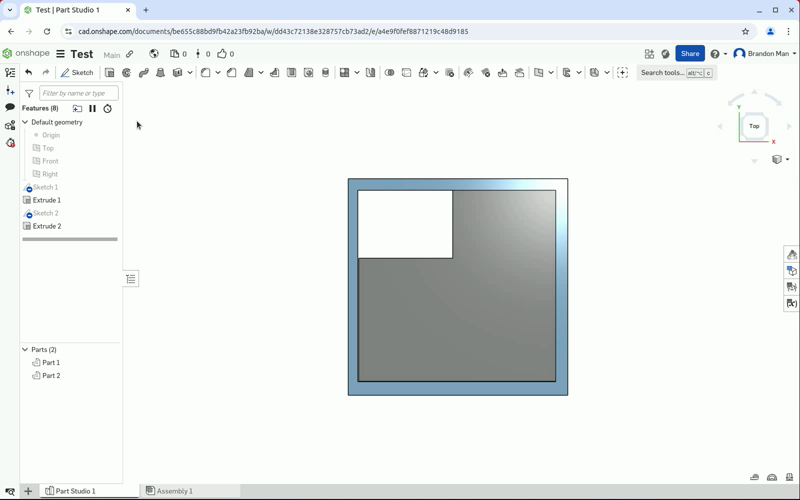
key(shift+h)
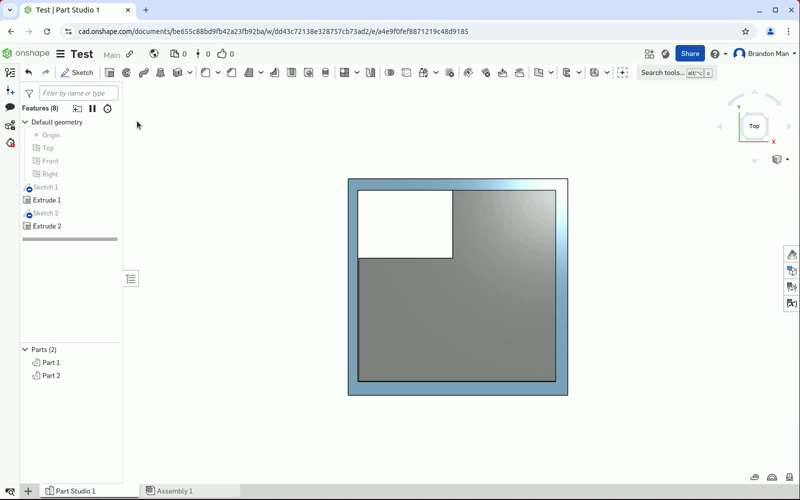
key(shift+h)
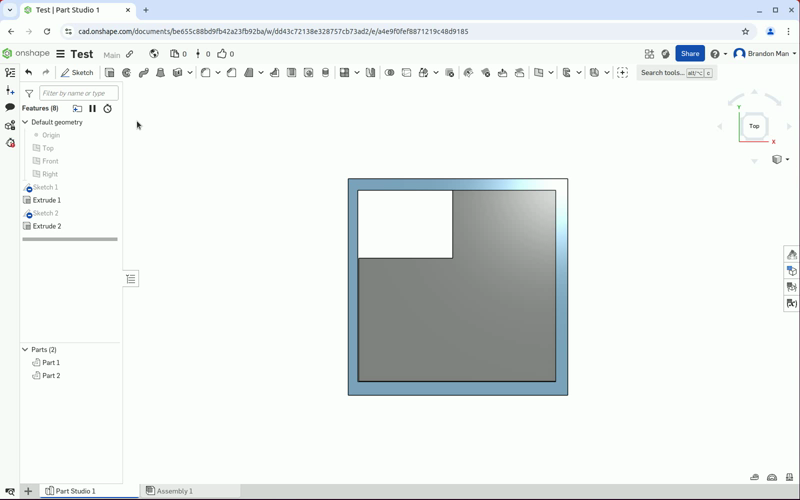
key(shift+7)
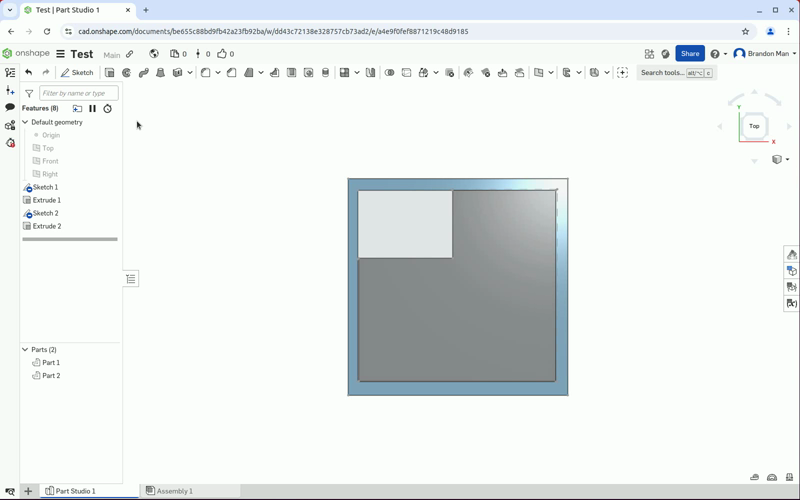
key(up, 3)
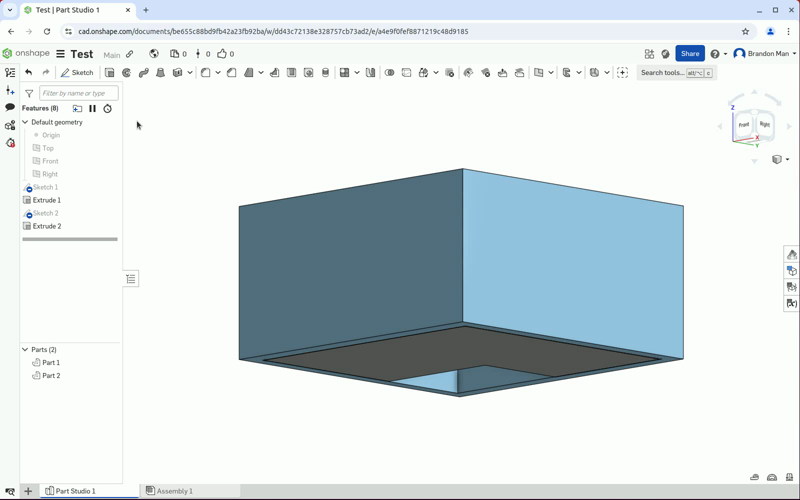
key(left, 3)
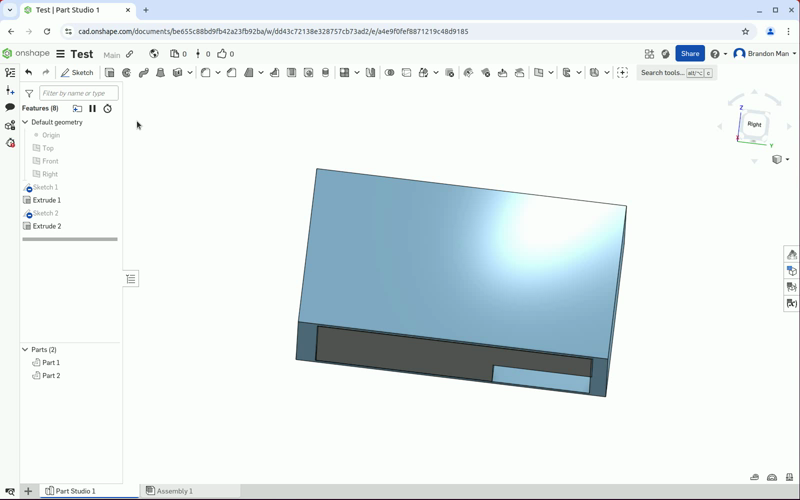
key(right, 3)
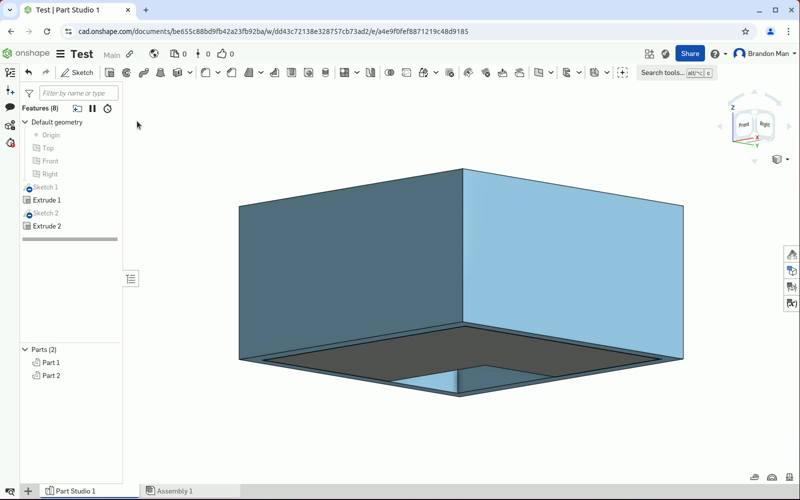
key(down, 3)
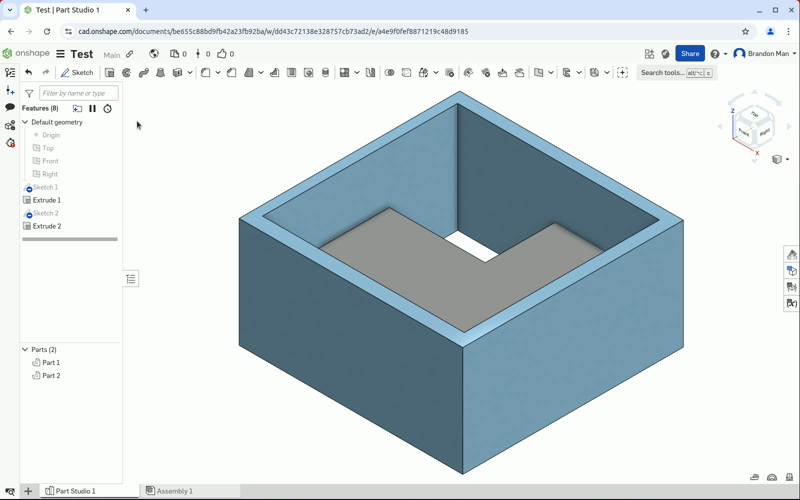
mouse_move(73, 189)
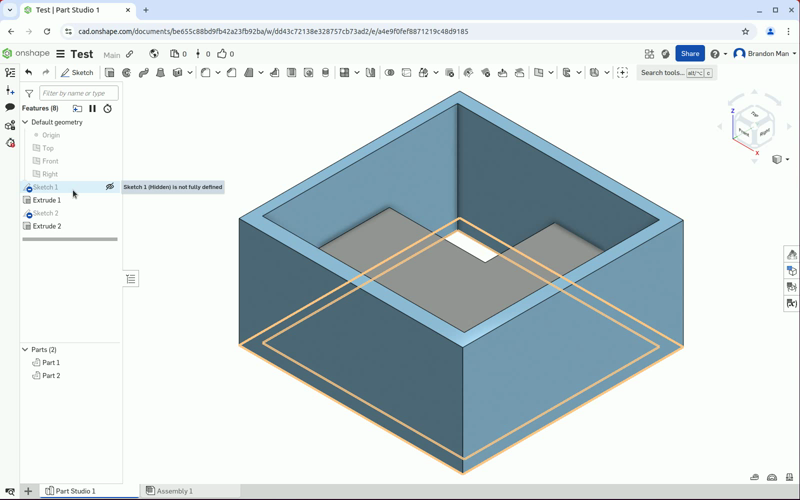
click(73, 189)